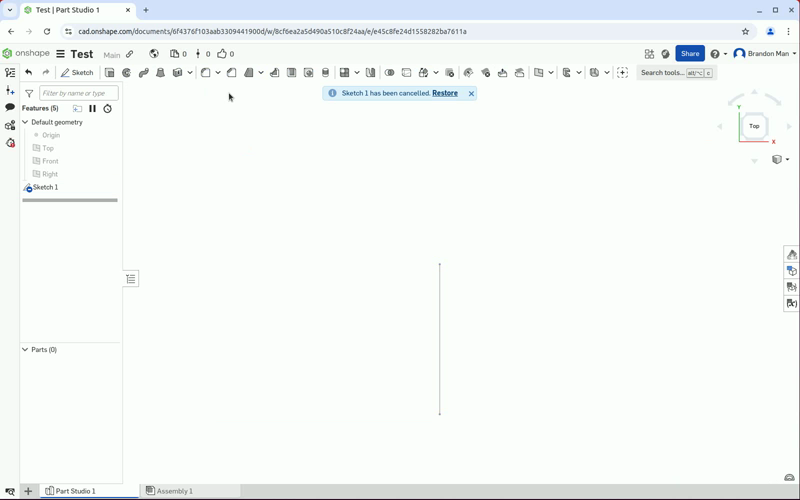
key(shift+h)
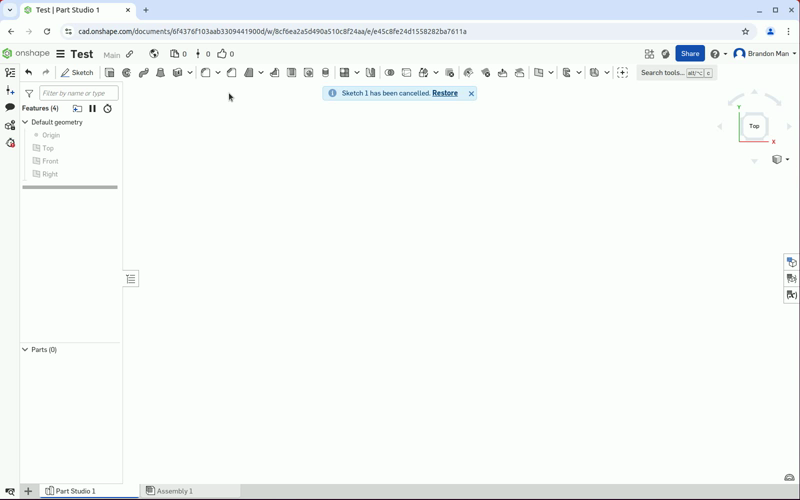
mouse_move(73, 352)
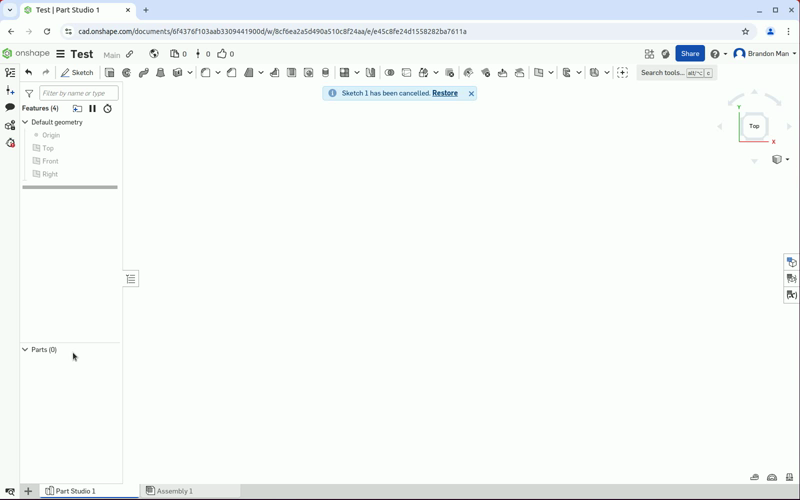
key(y)
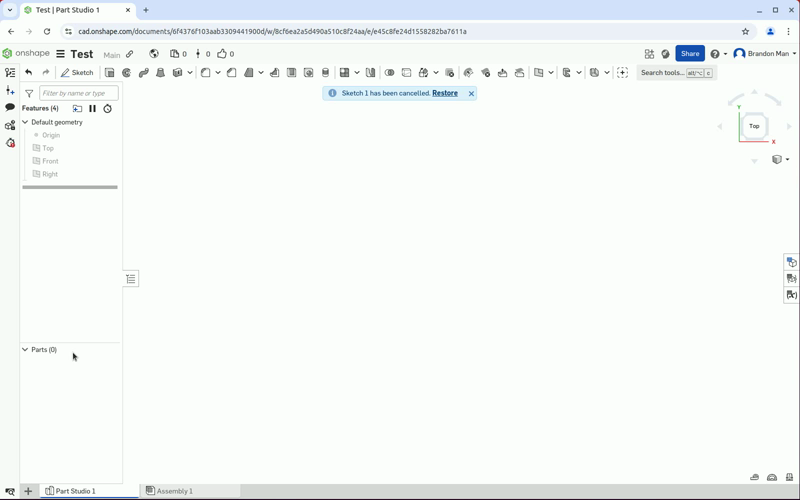
key(shift+p)
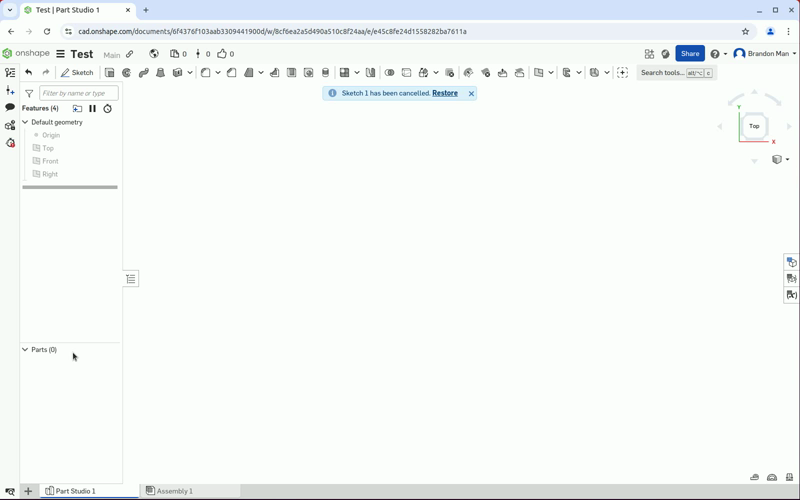
key(space)
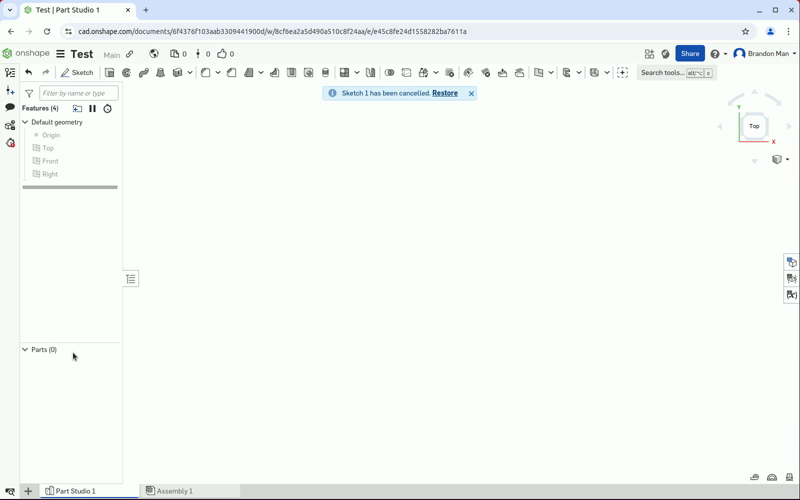
key_down(shift)
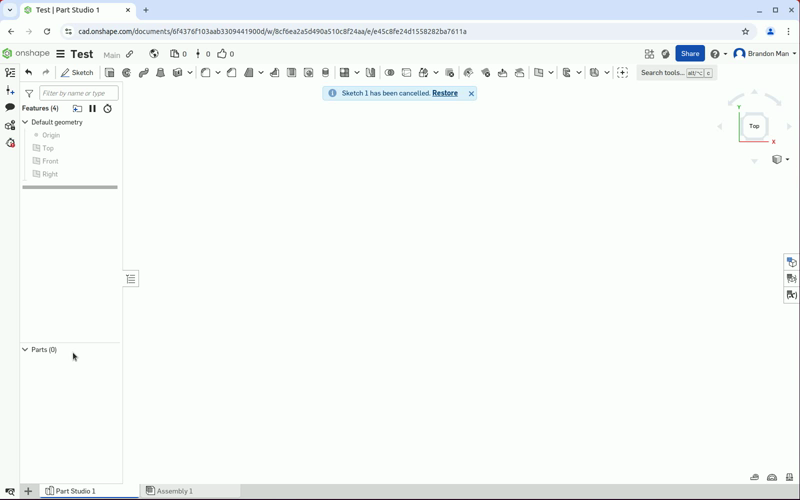
key(up)
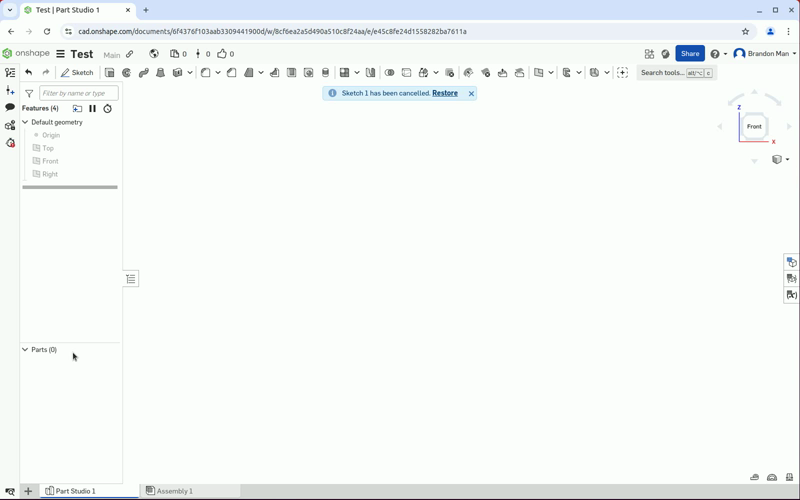
key_up(shift)
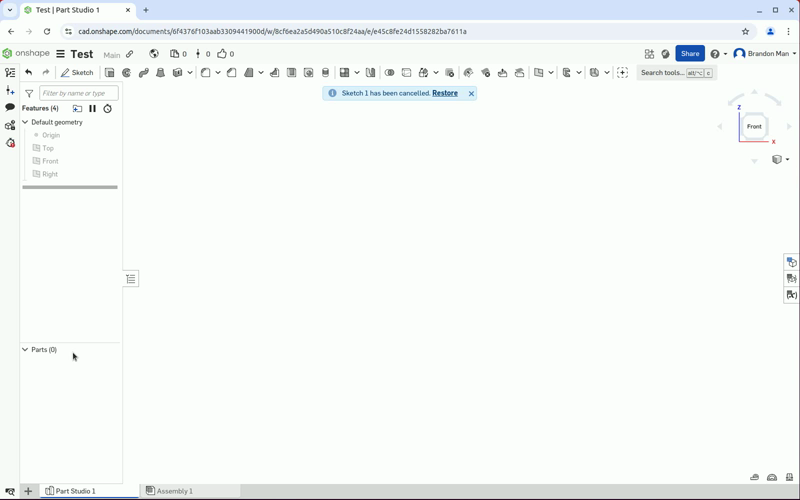
mouse_move(73, 352)
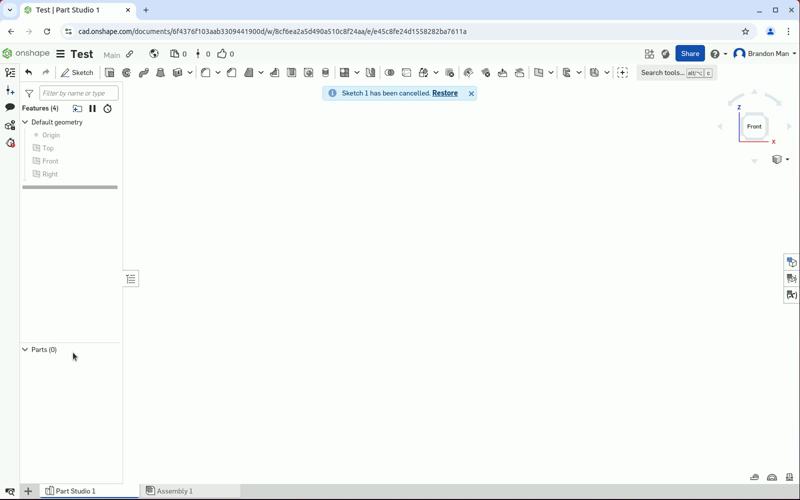
key(shift+y)
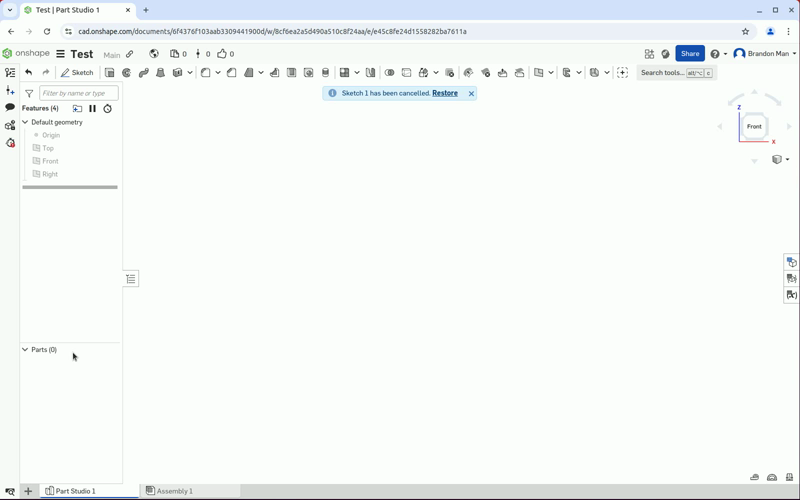
key(shift+s)
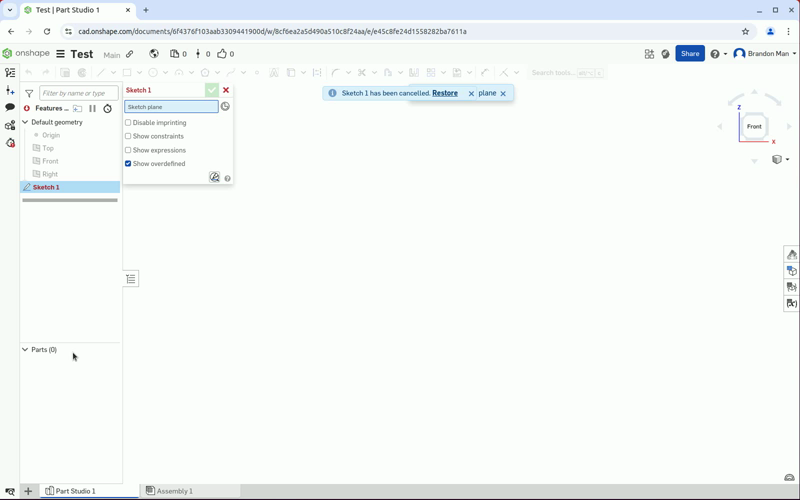
mouse_move(73, 163)
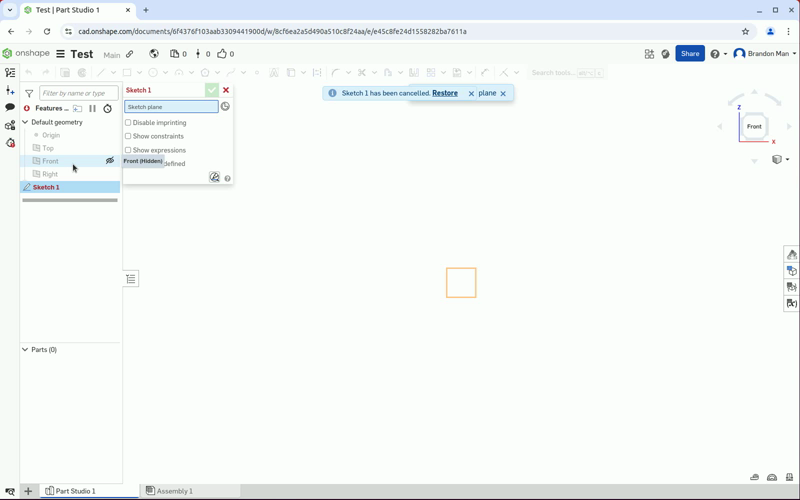
click(73, 163)
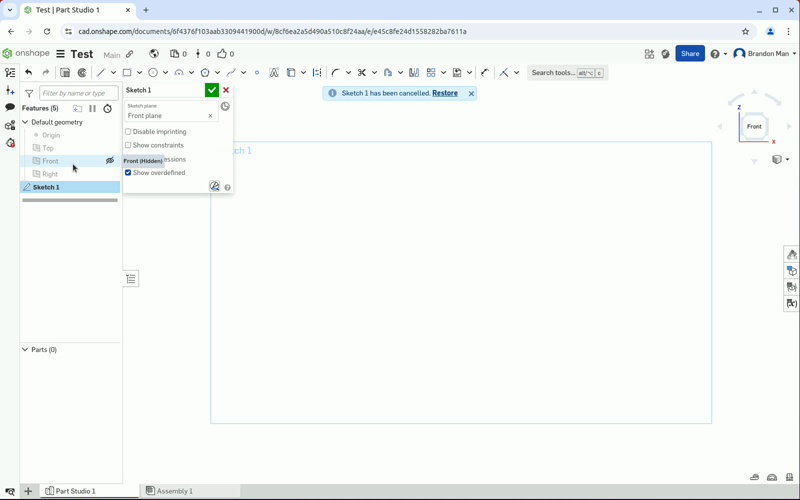
mouse_move(73, 352)
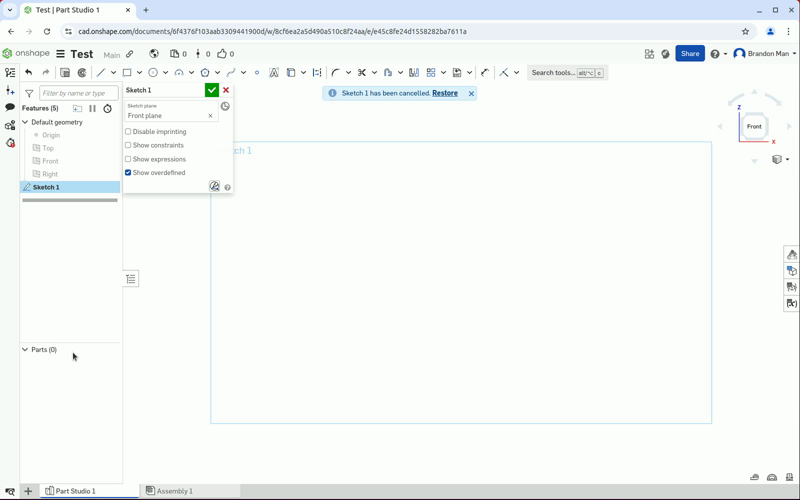
key(y)
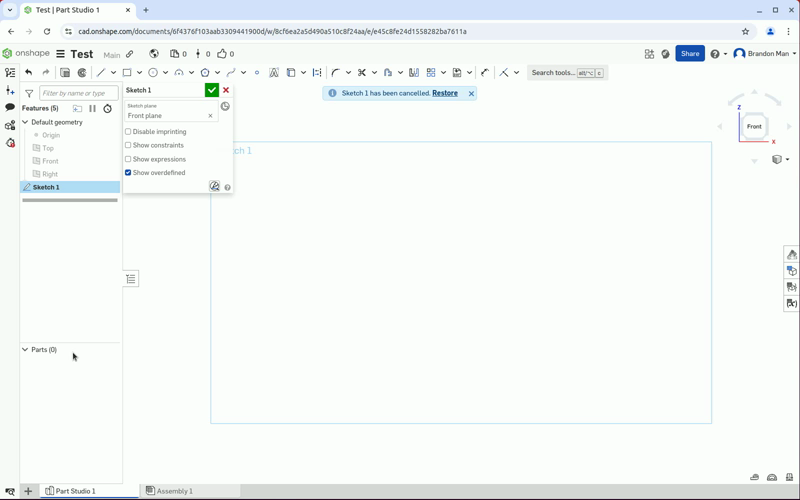
key(l)
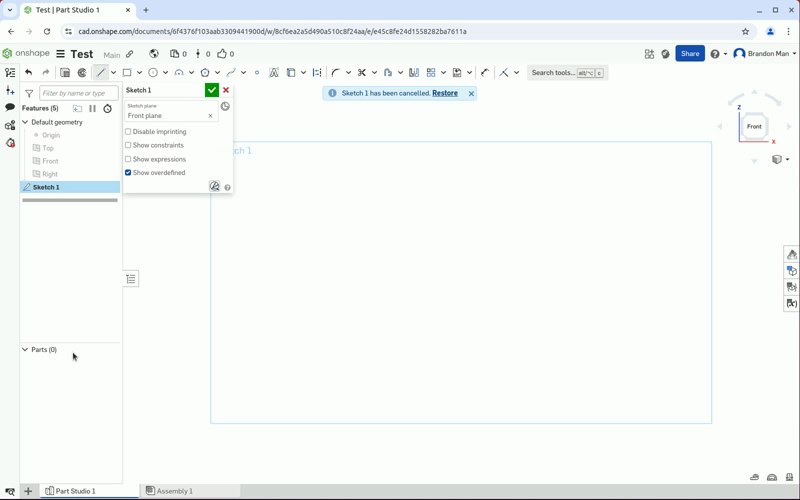
key_down(shift)
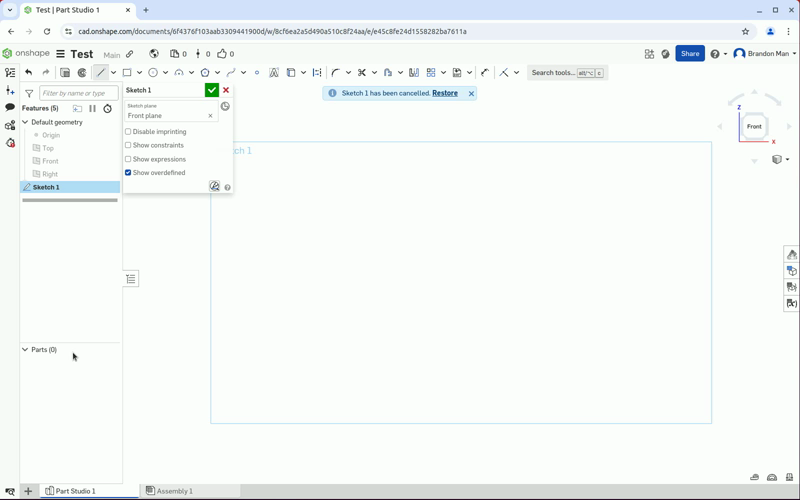
mouse_move(399, 340)
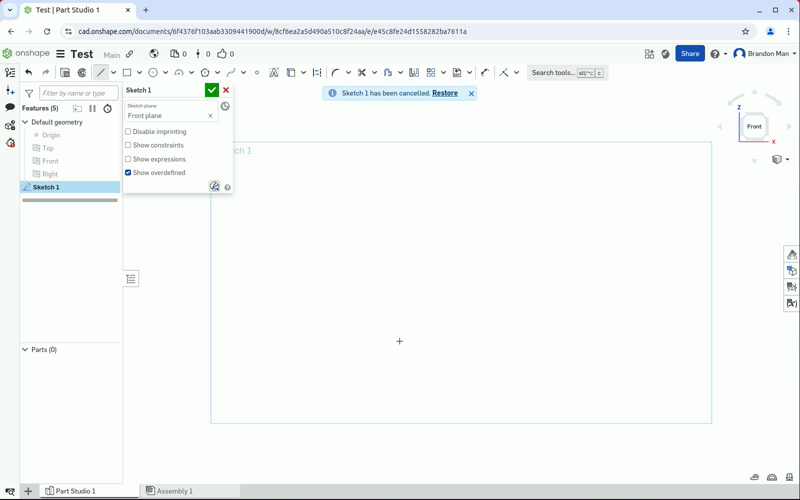
click(399, 340)
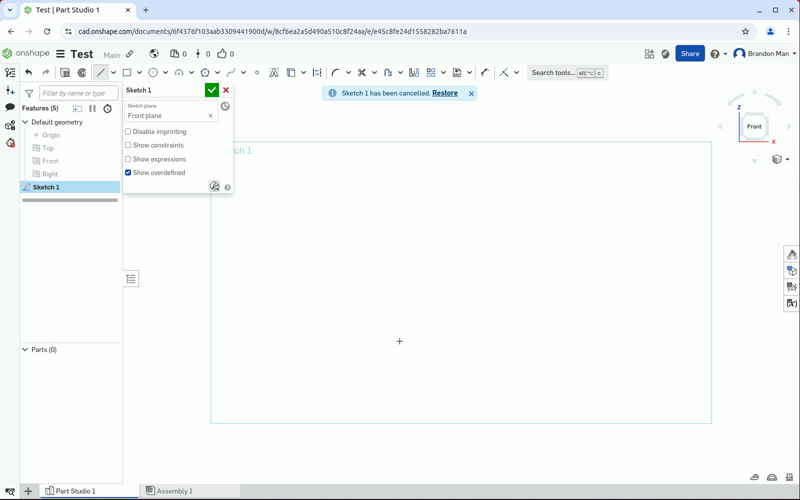
key_up(shift)
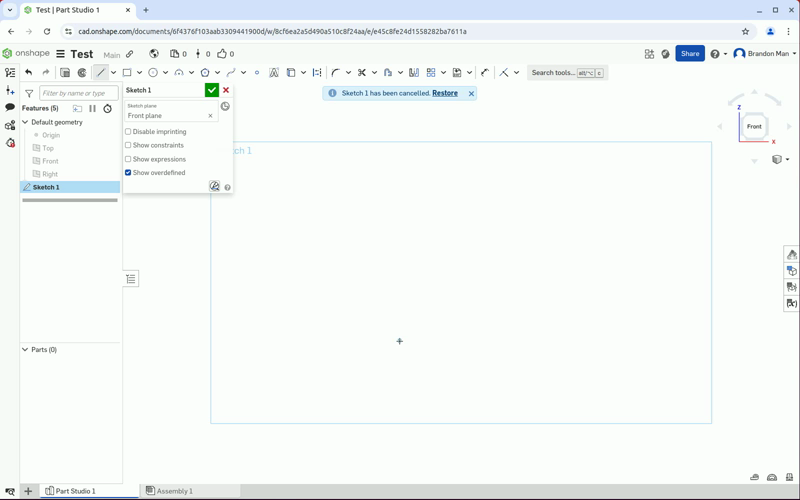
key_down(shift)
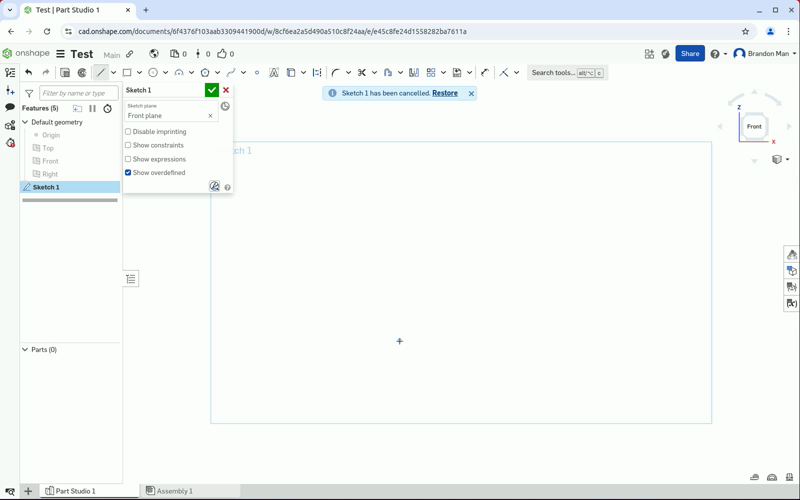
mouse_move(571, 340)
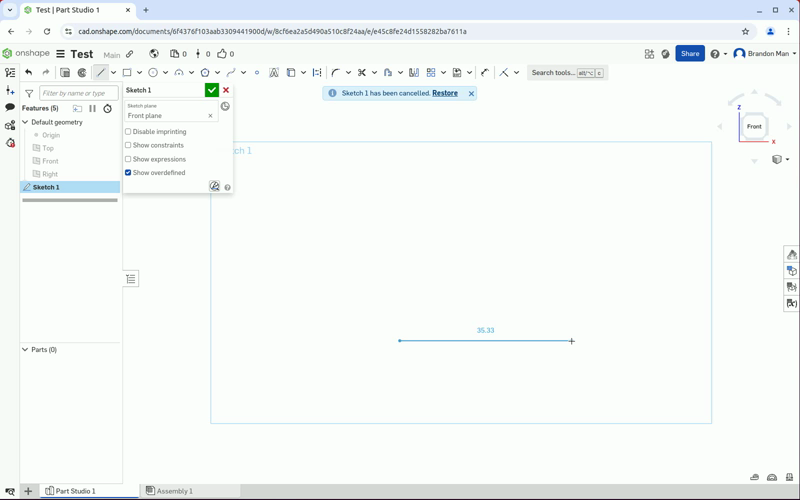
click(571, 340)
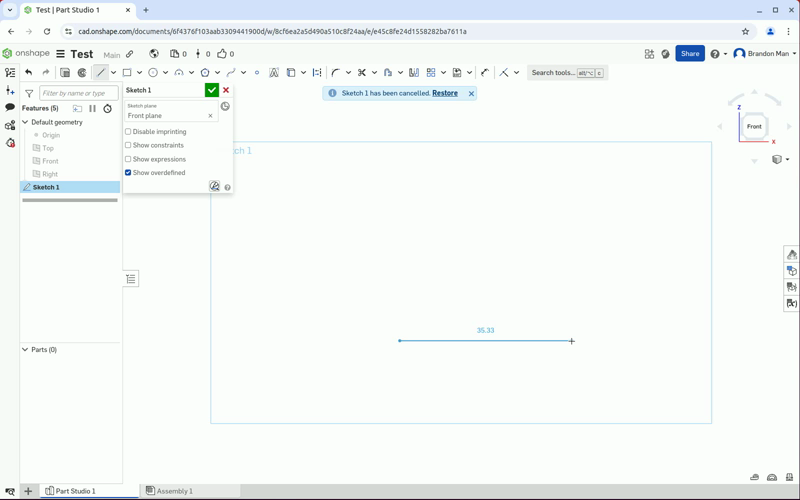
key_up(shift)
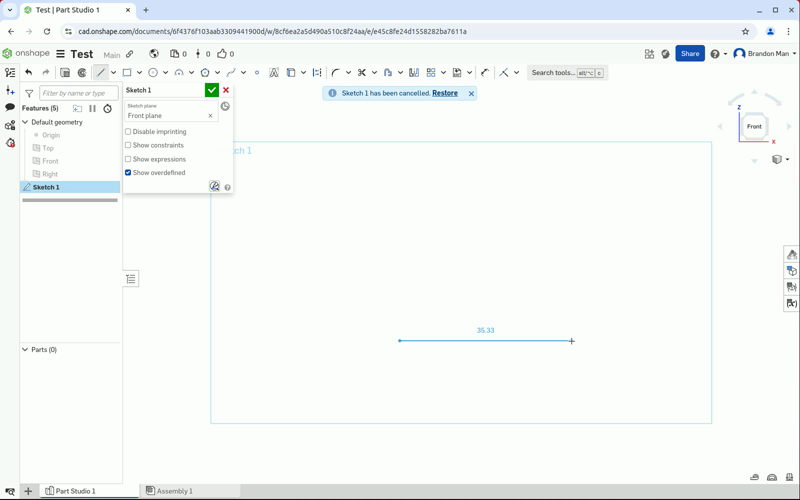
key_down(shift)
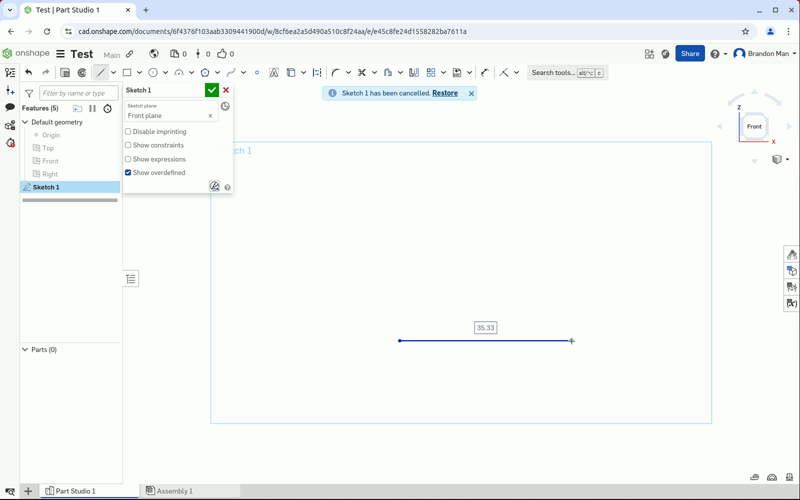
mouse_move(589, 340)
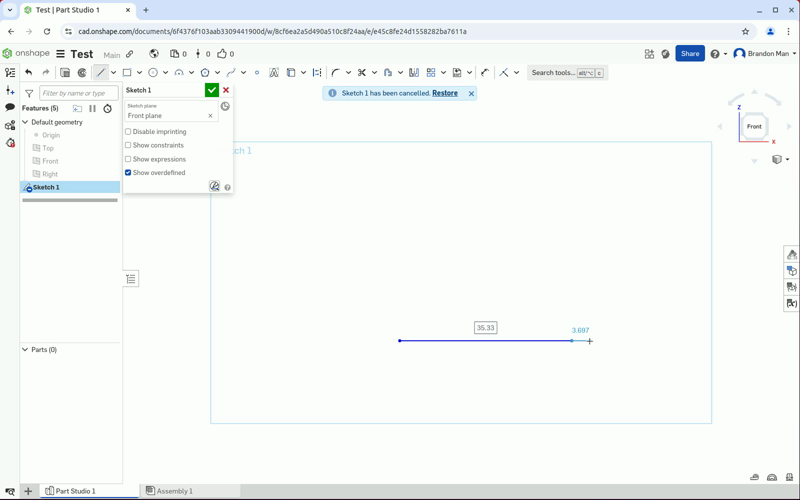
mouse_move(571, 282)
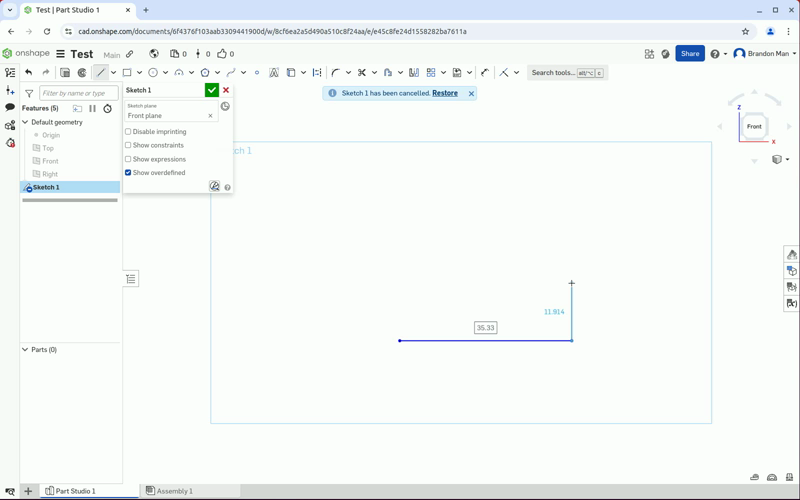
click(571, 282)
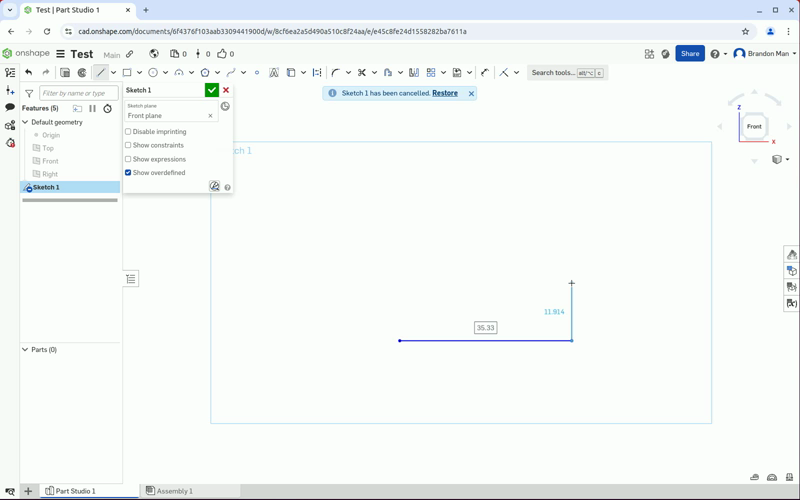
key_up(shift)
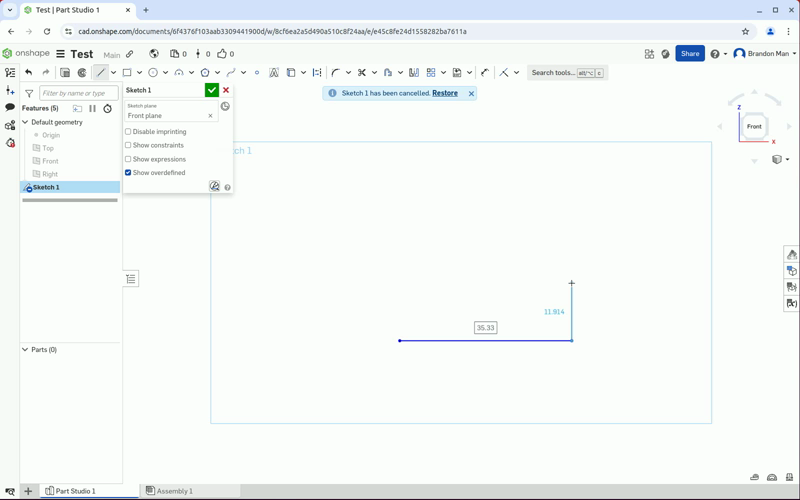
key_down(shift)
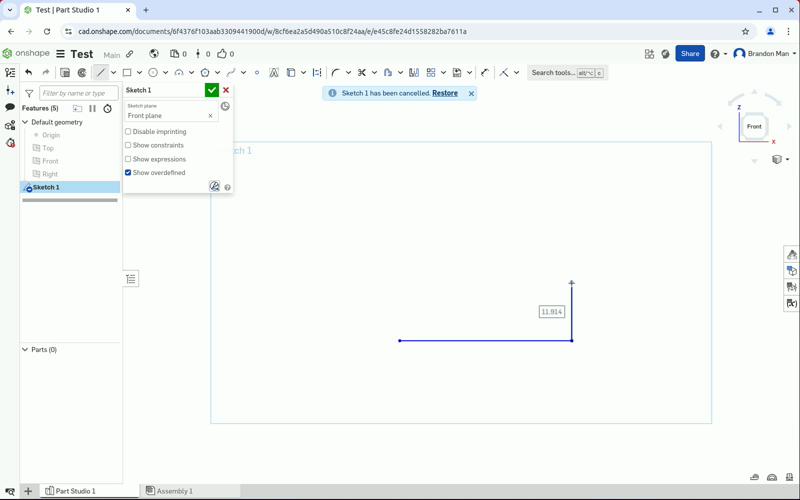
mouse_move(399, 282)
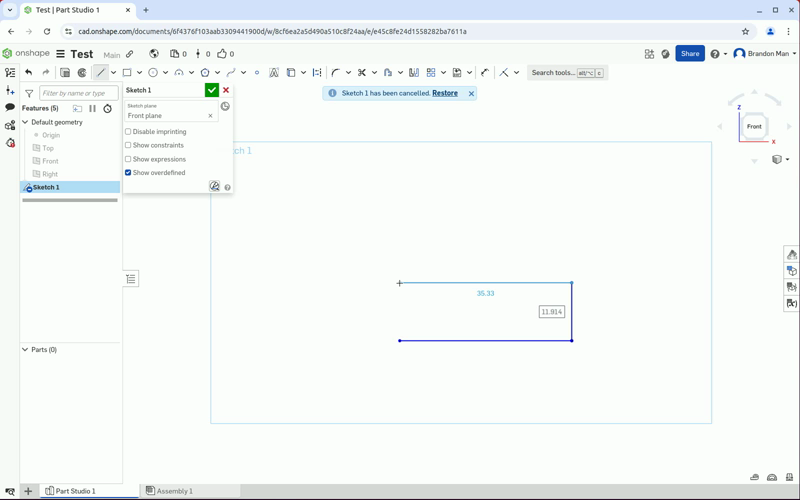
click(399, 282)
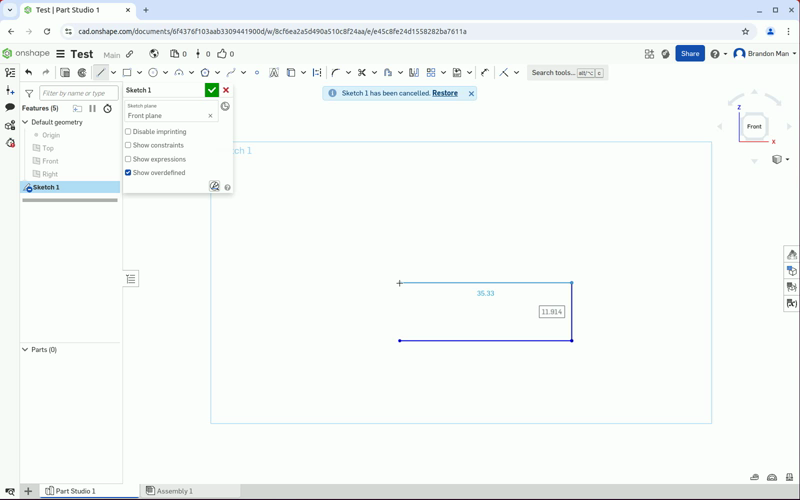
key_up(shift)
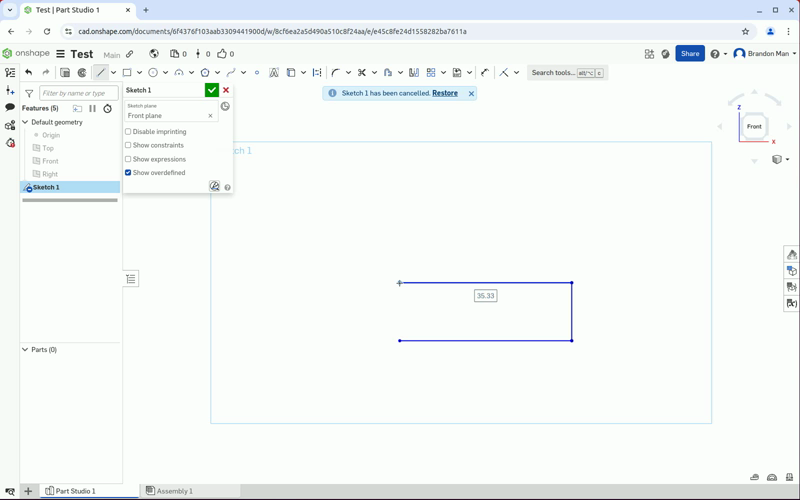
mouse_move(429, 282)
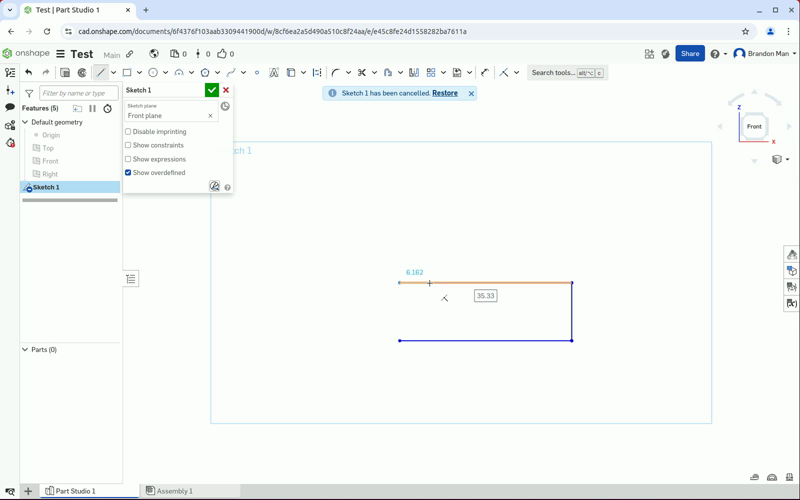
key_down(shift)
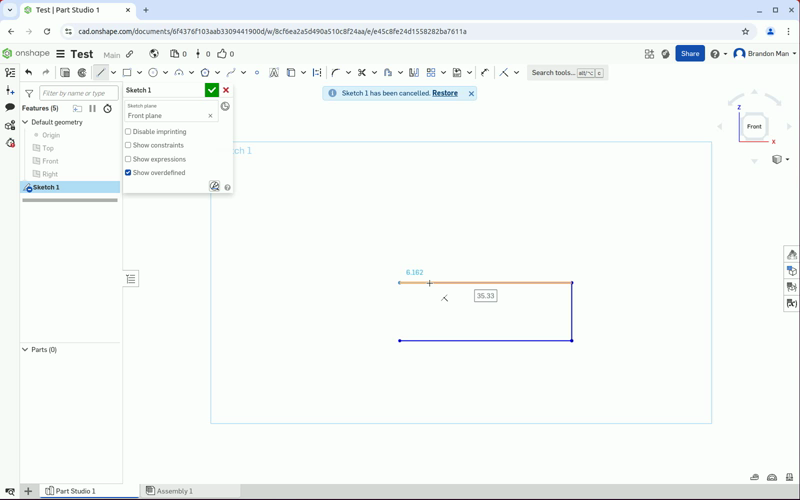
mouse_move(399, 340)
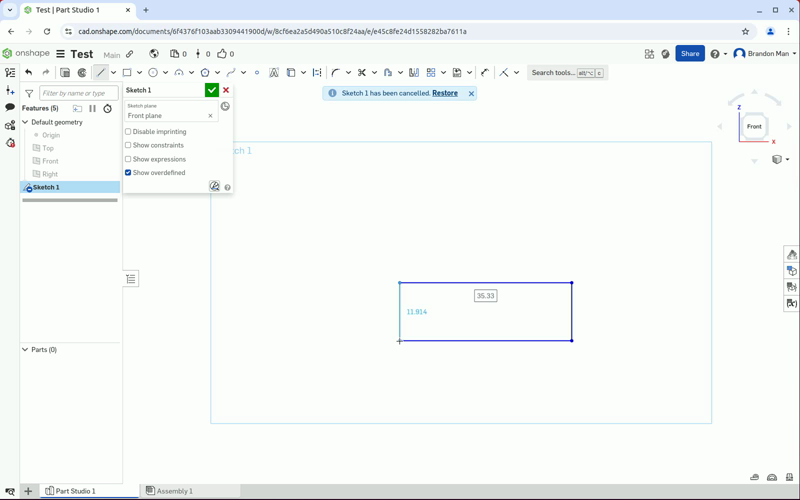
key_up(shift)
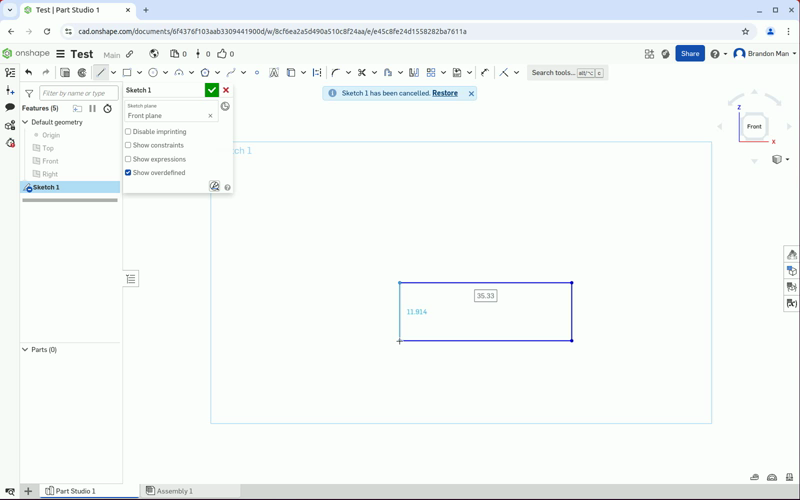
click(399, 340)
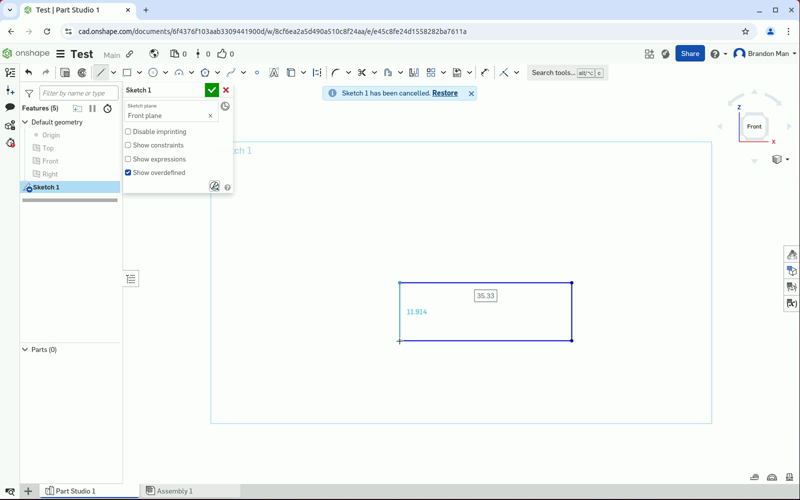
key(esc)
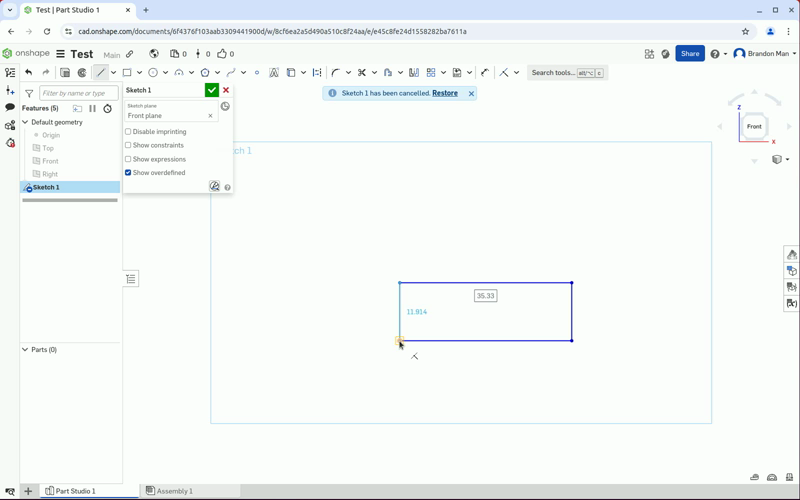
mouse_move(420, 316)
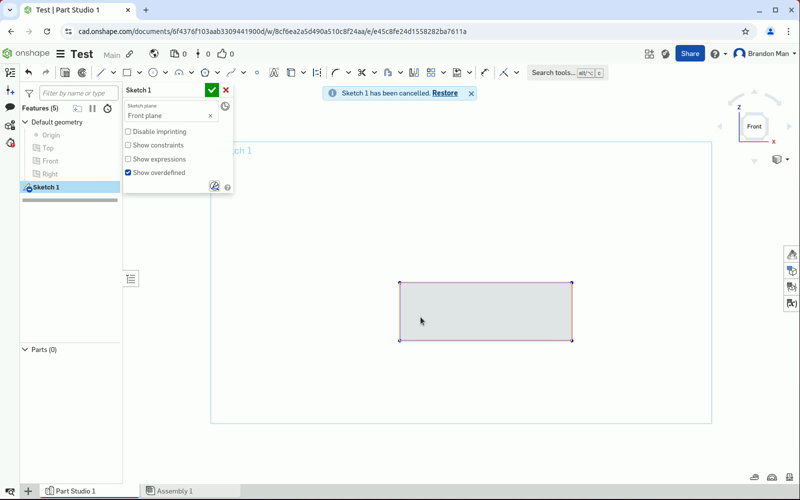
click(420, 316)
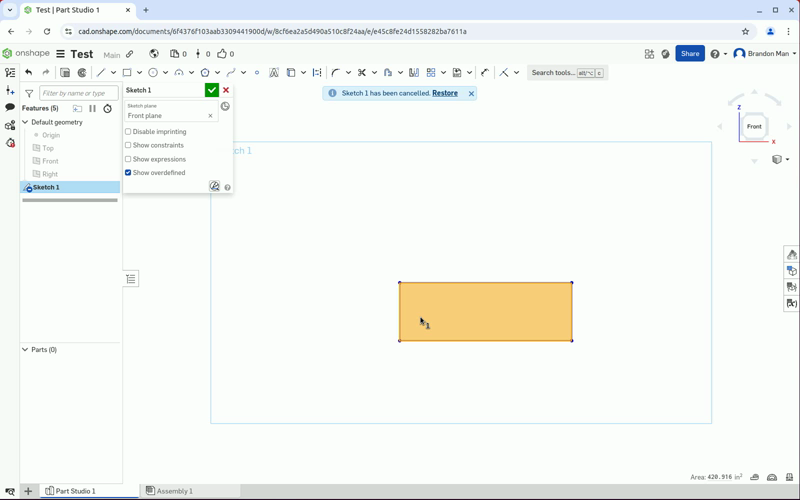
mouse_move(73, 352)
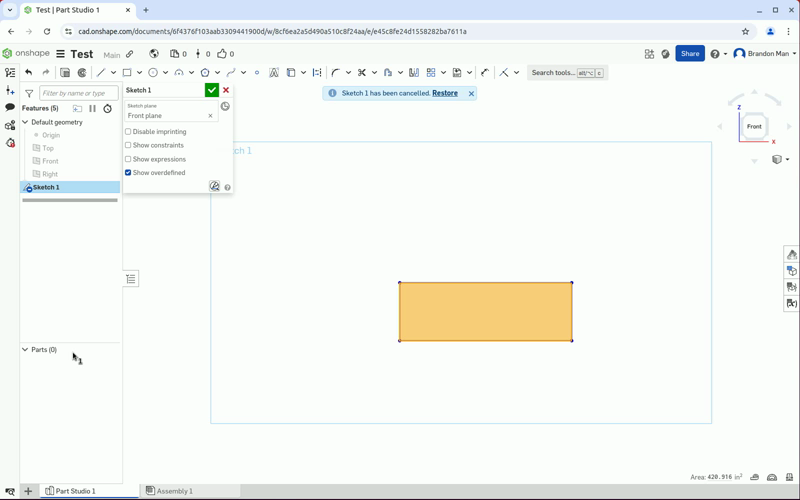
key(shift+y)
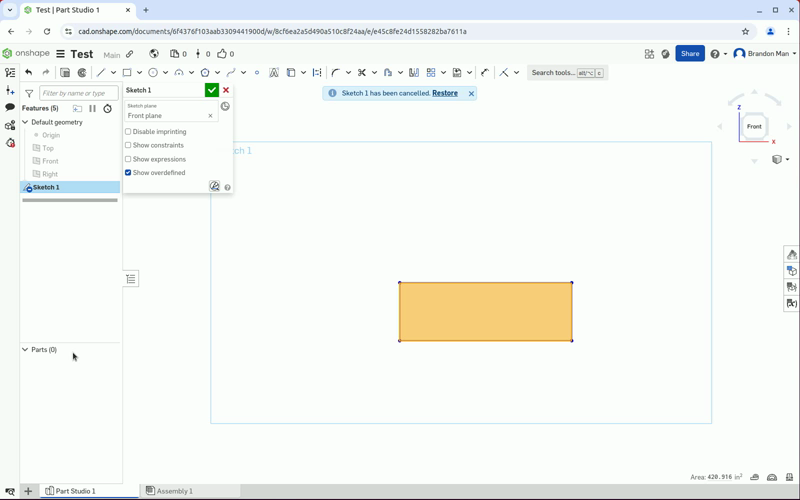
key(shift+e)
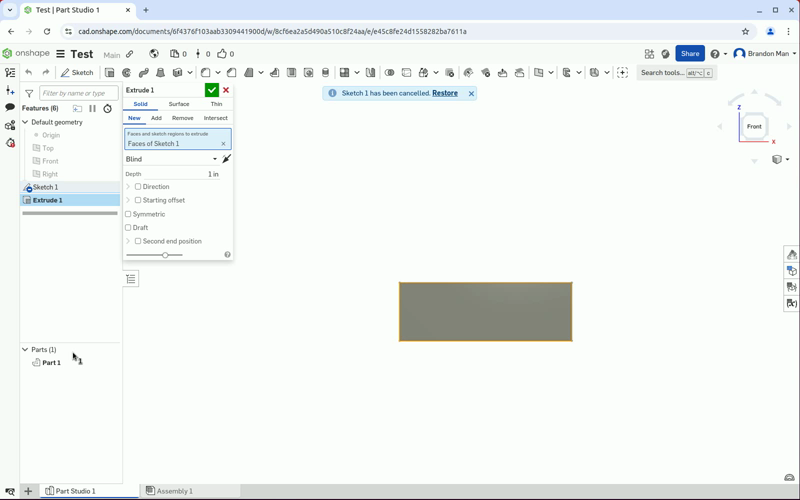
mouse_move(143, 106)
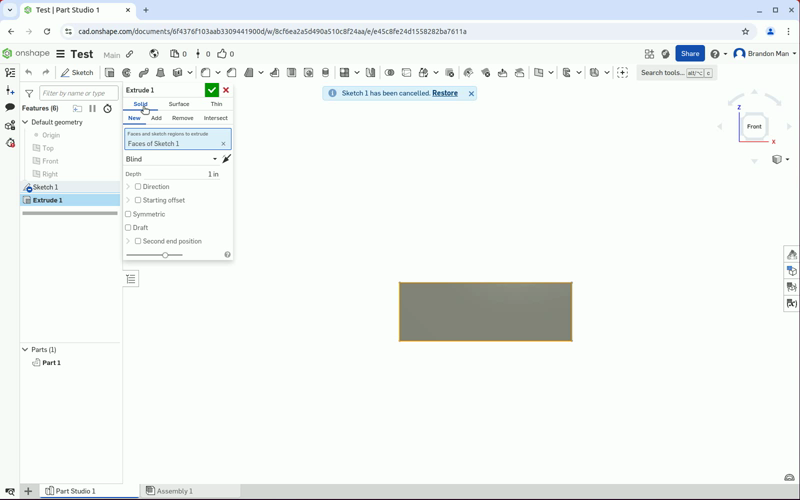
click(143, 106)
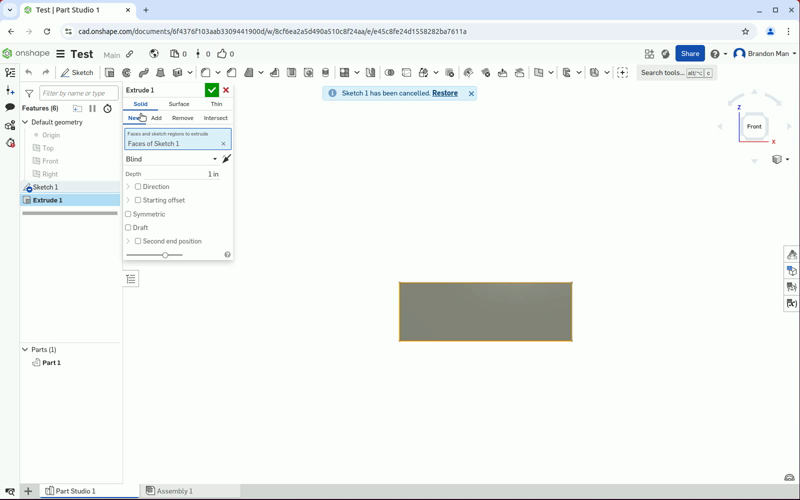
mouse_move(137, 120)
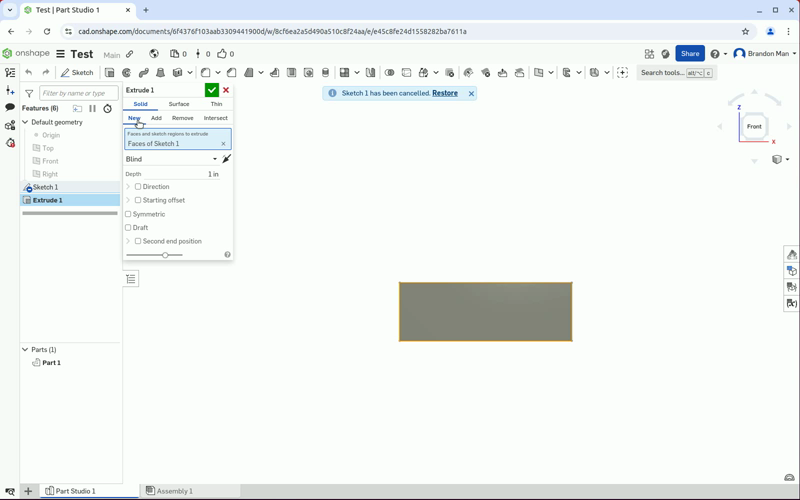
click(137, 120)
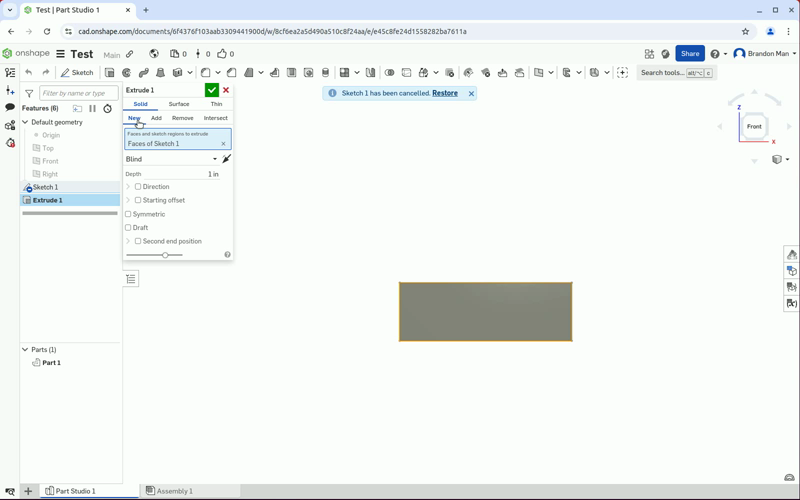
key(tab, 4)
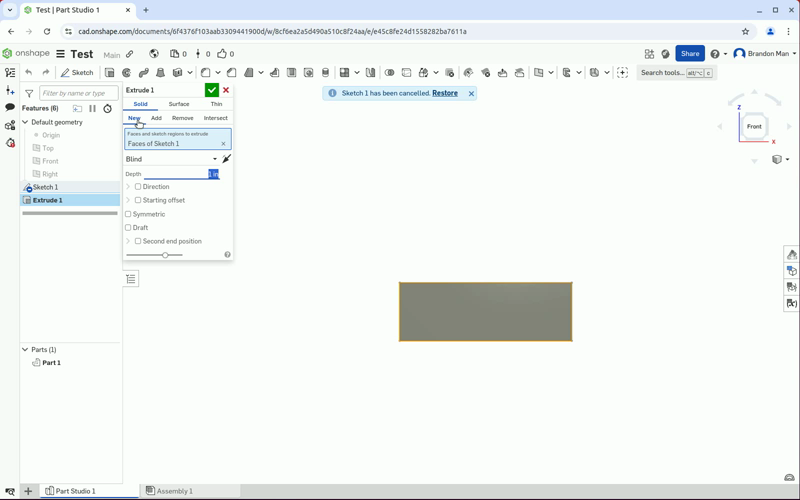
text(-17.813)
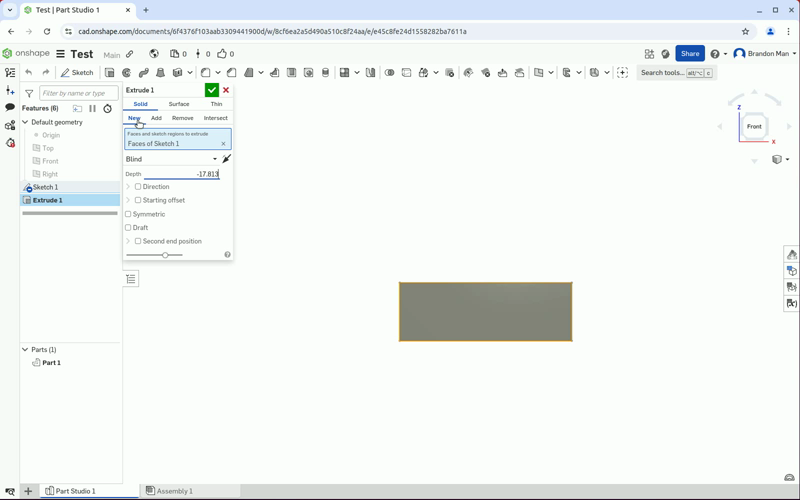
key(enter)
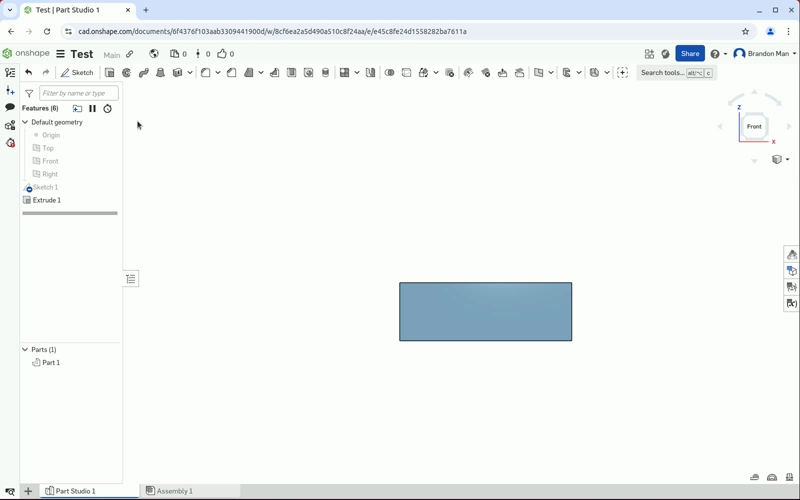
key(shift+h)
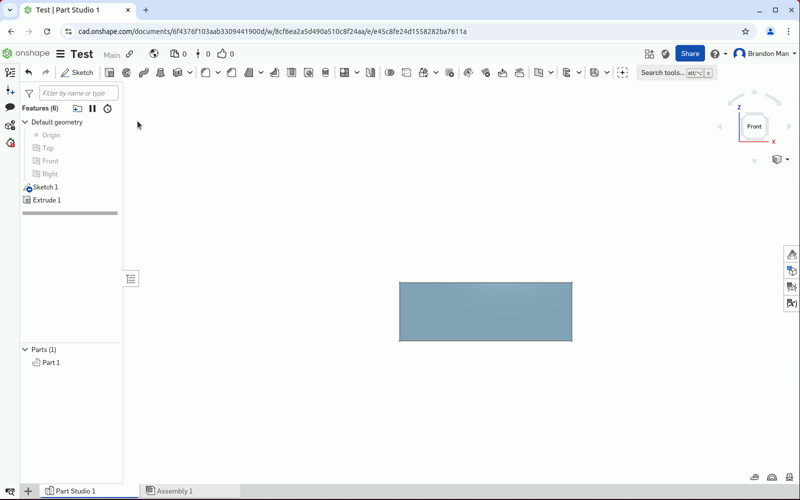
key(shift+h)
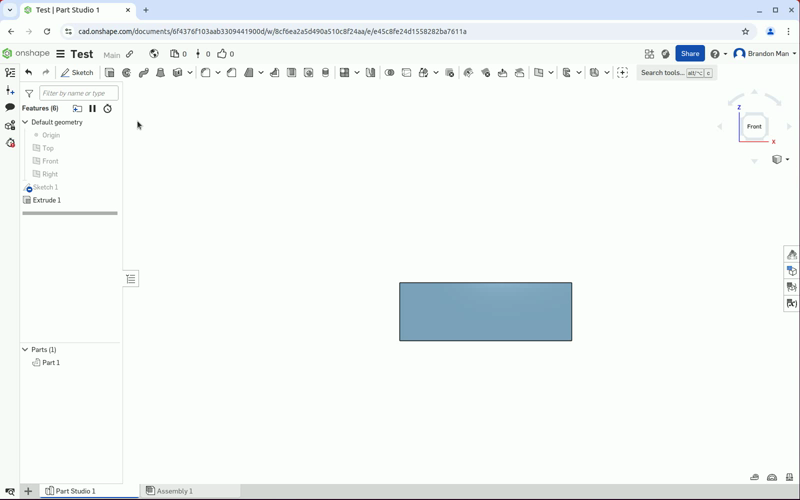
mouse_move(73, 189)
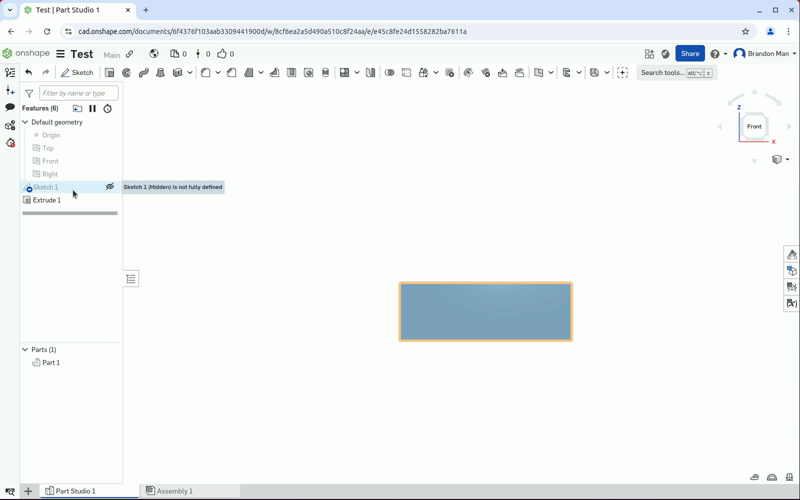
click(73, 189)
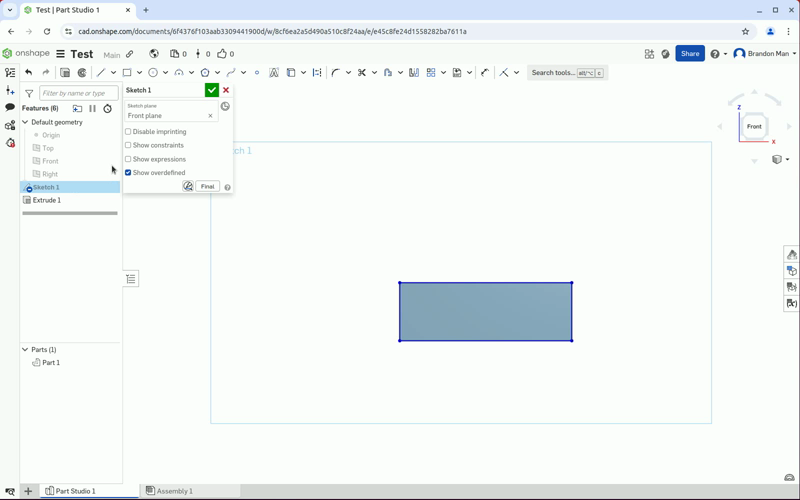
mouse_move(229, 92)
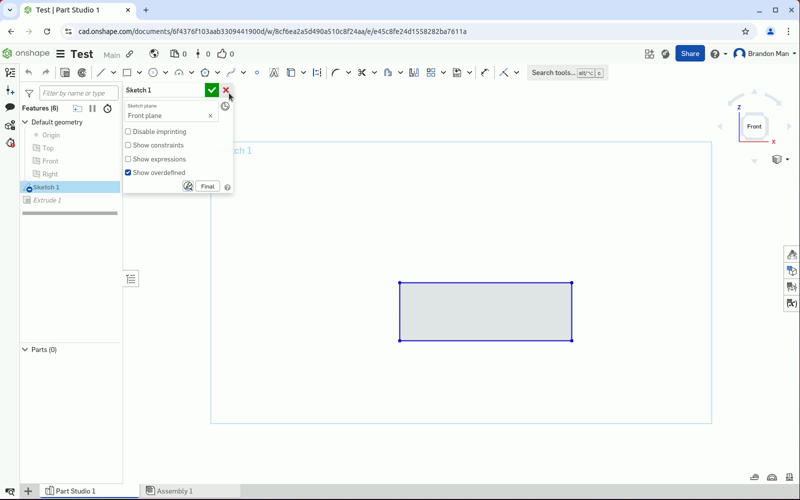
click(229, 92)
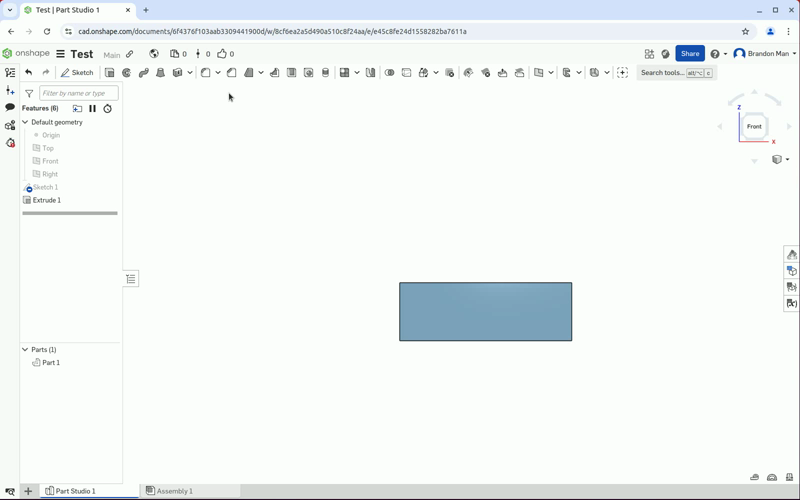
mouse_move(73, 352)
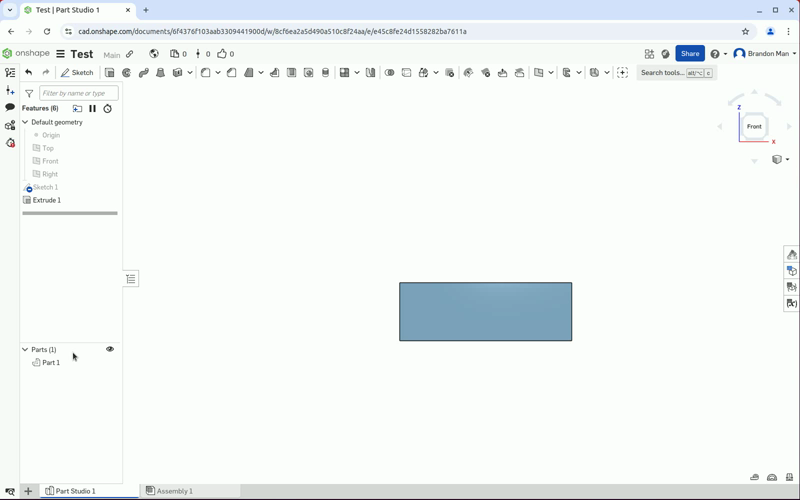
key(y)
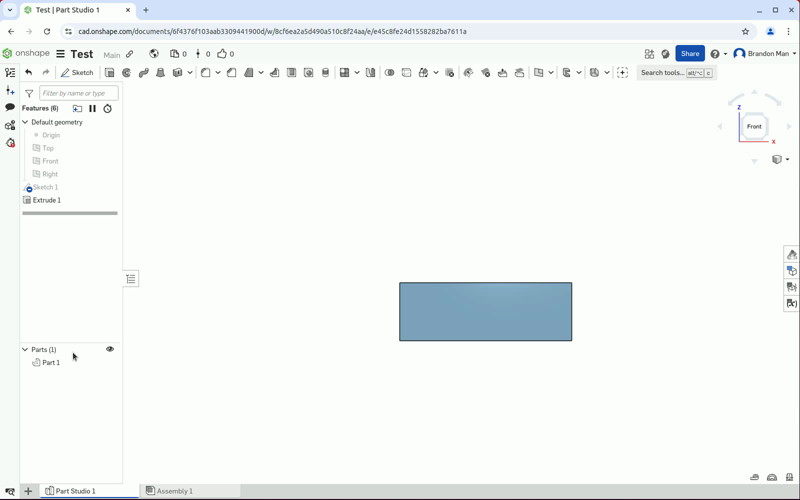
key(shift+p)
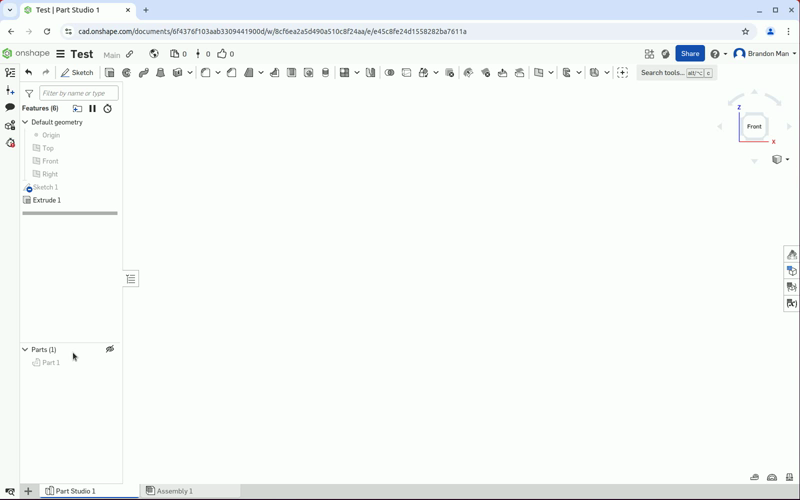
key(space)
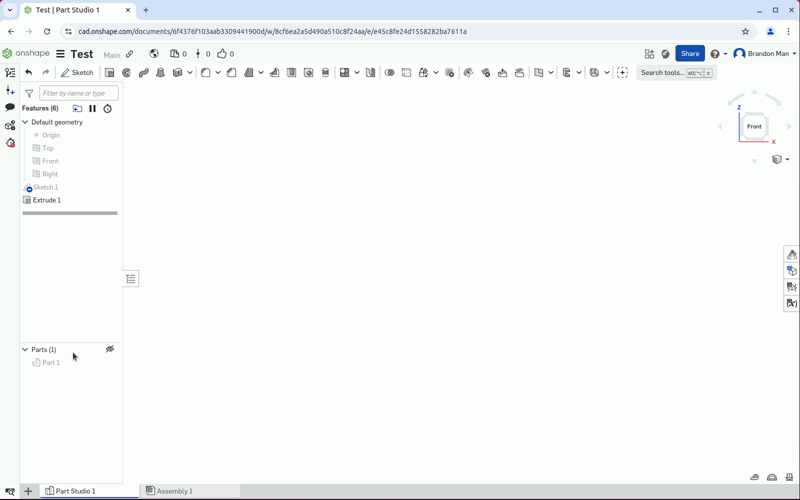
key_down(shift)
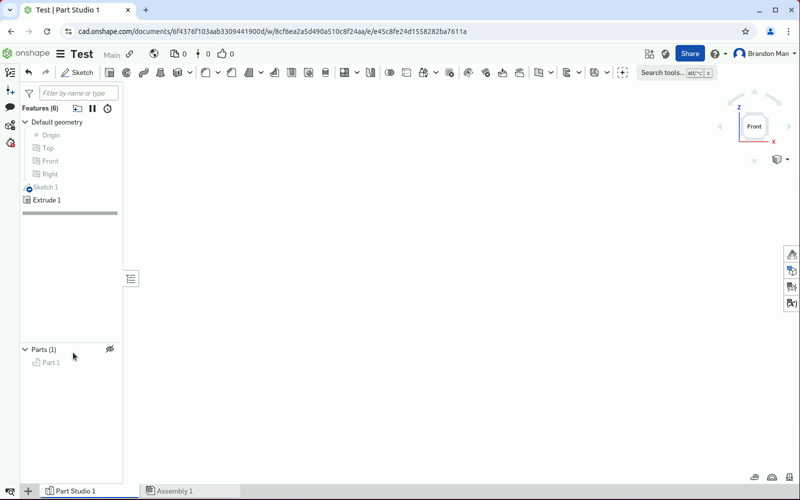
key(down)
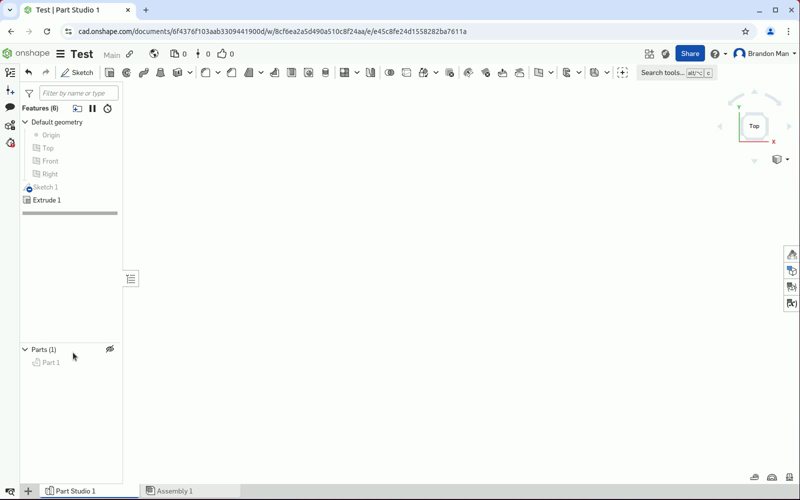
key_up(shift)
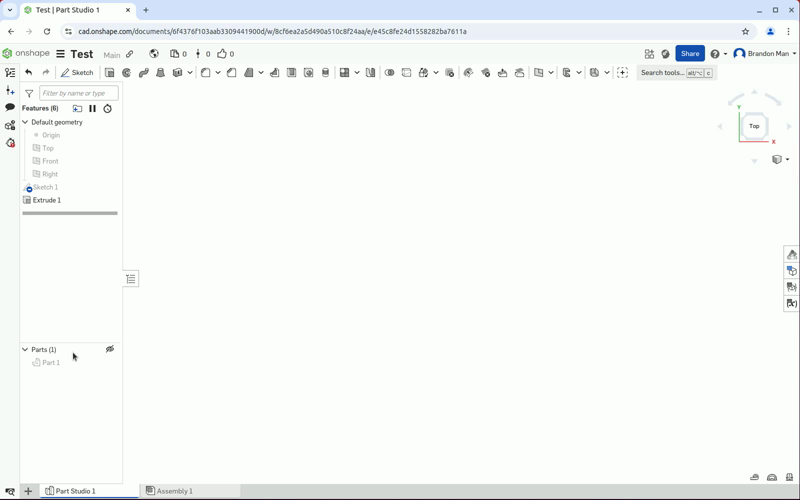
mouse_move(73, 352)
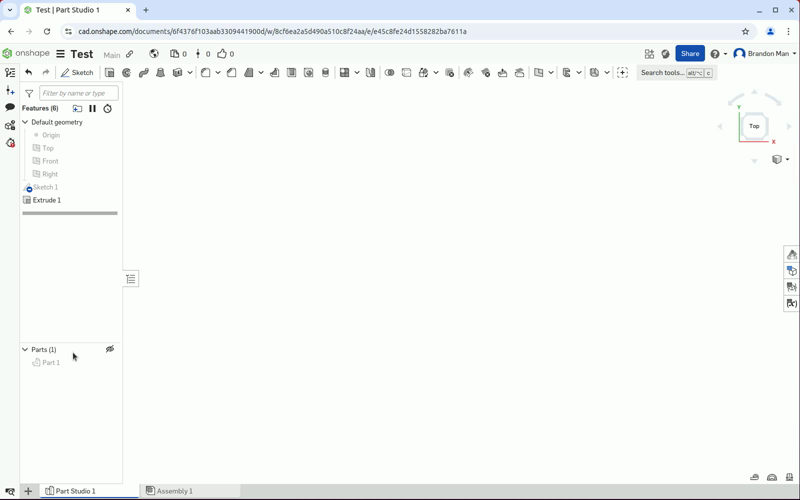
key(shift+y)
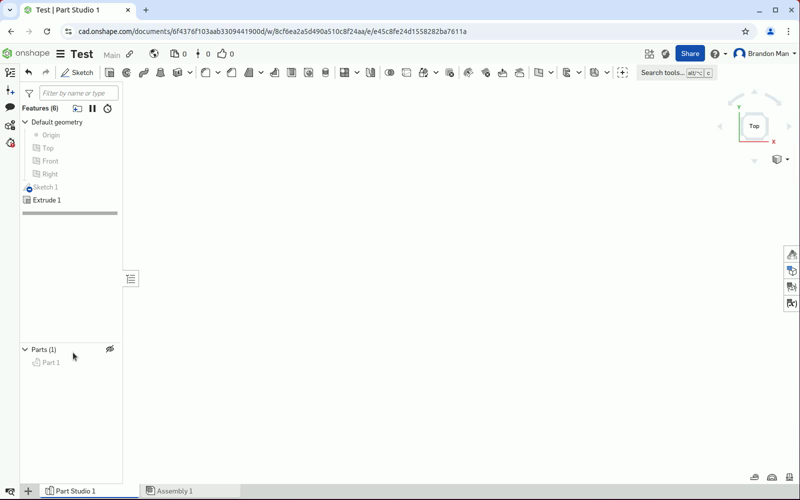
key(shift+s)
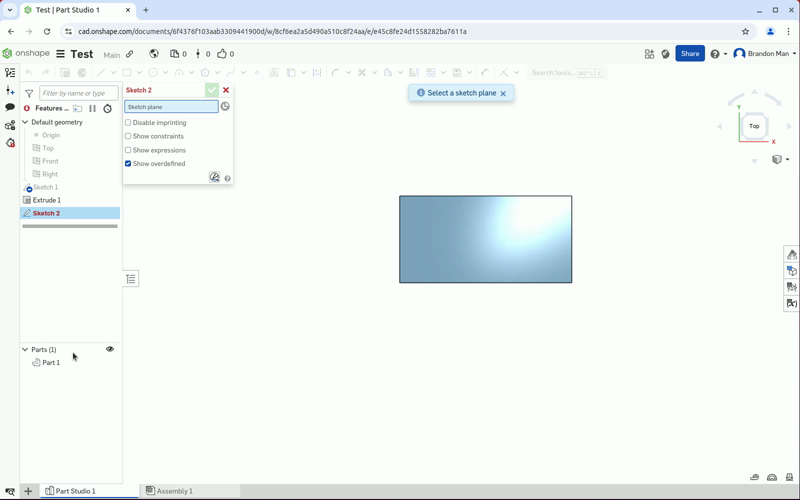
mouse_move(73, 150)
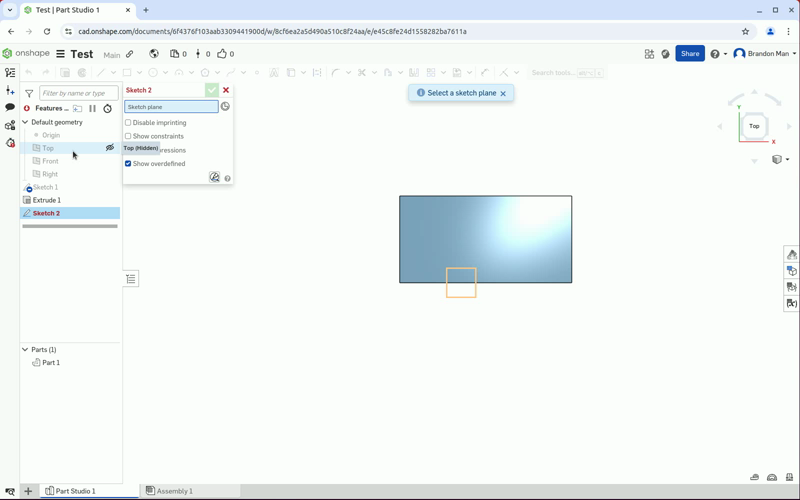
click(73, 150)
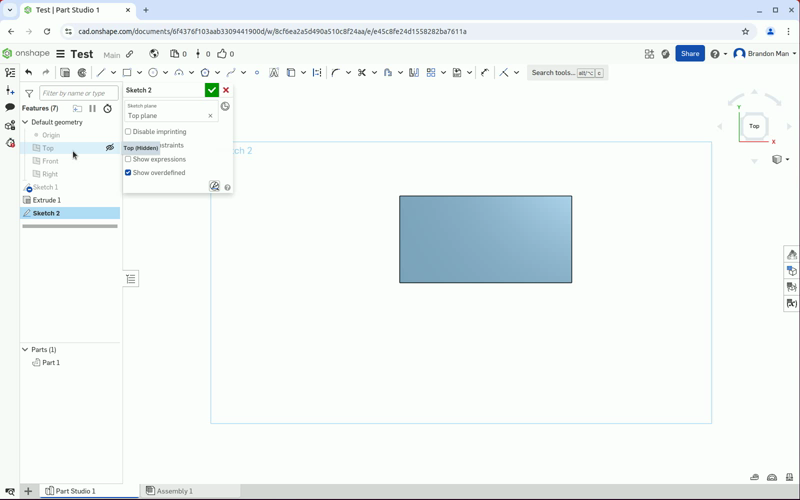
mouse_move(73, 352)
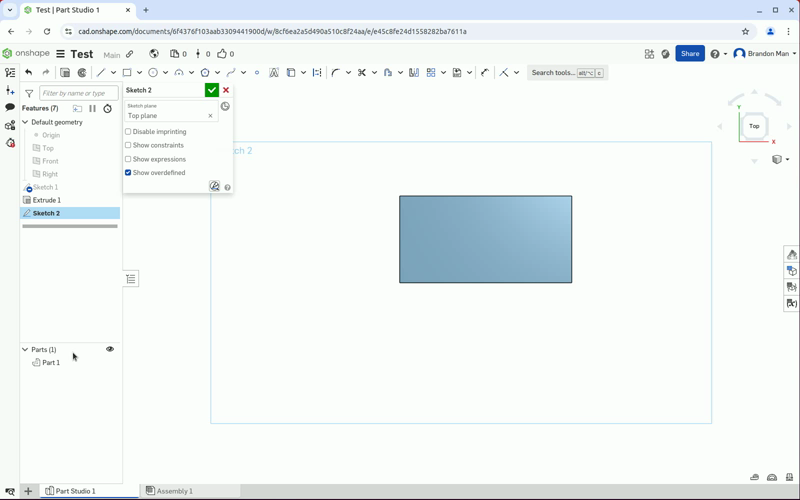
key(y)
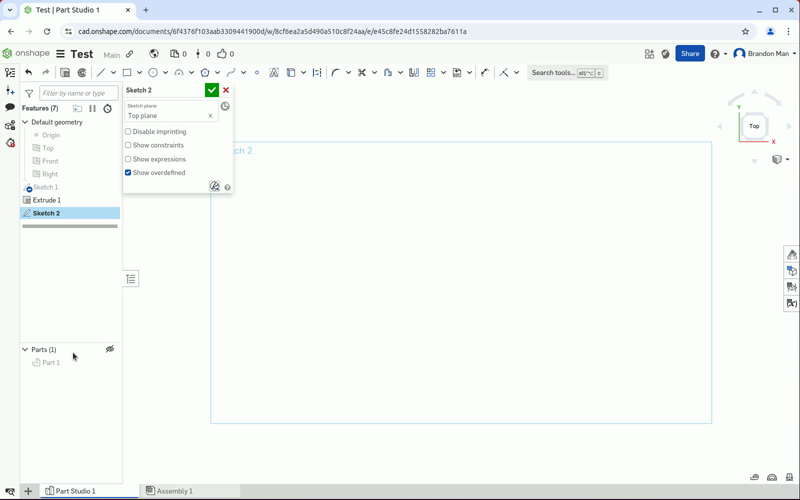
key(l)
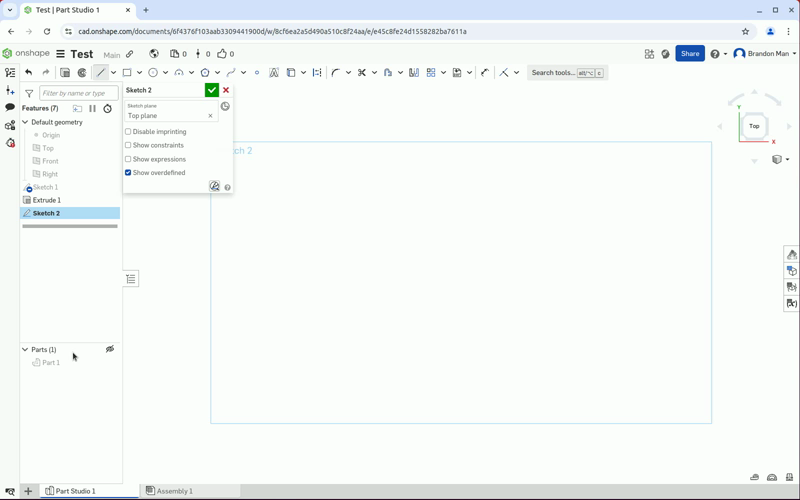
key_down(shift)
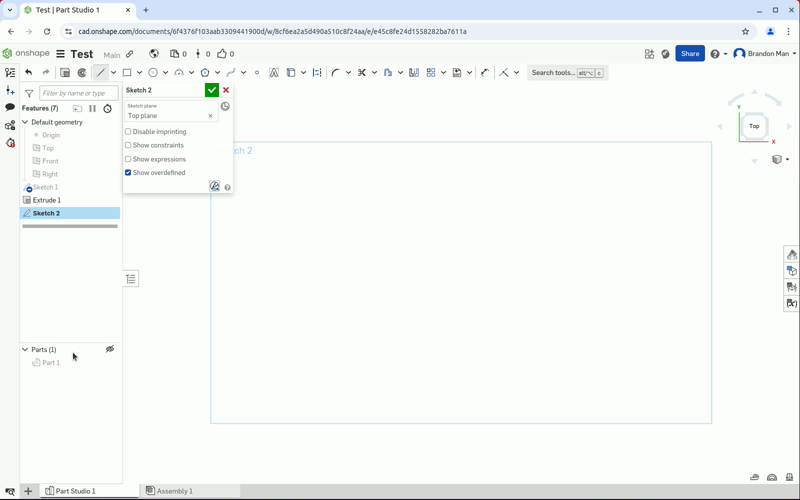
mouse_move(429, 282)
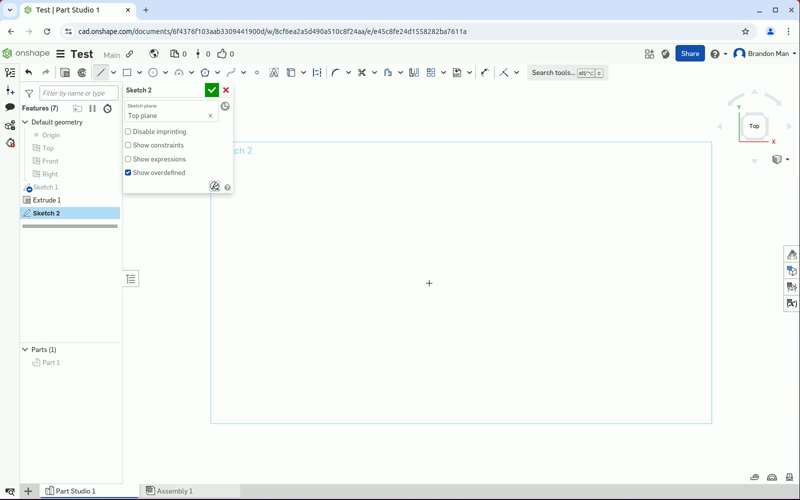
click(429, 282)
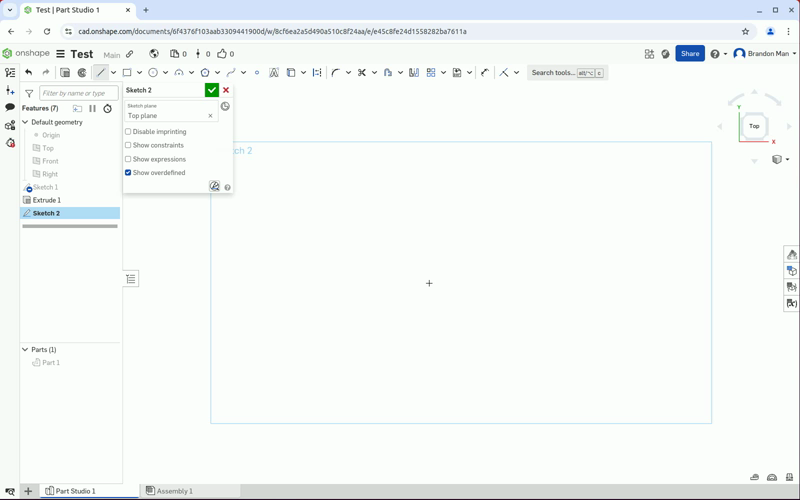
key_up(shift)
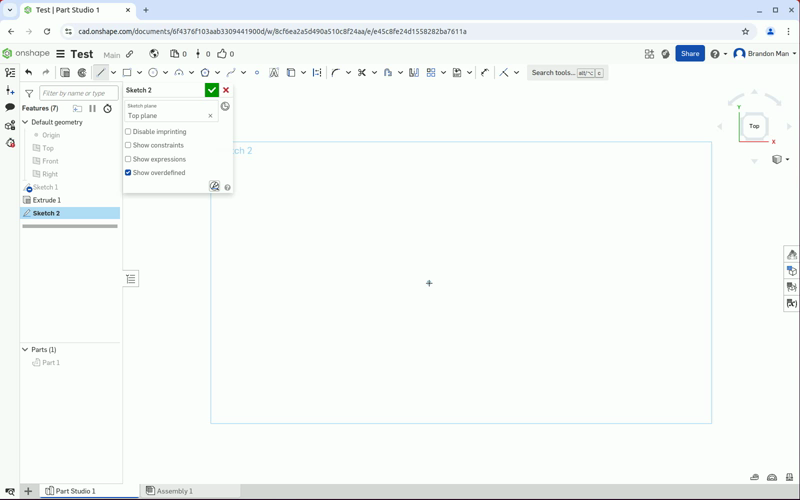
key_down(shift)
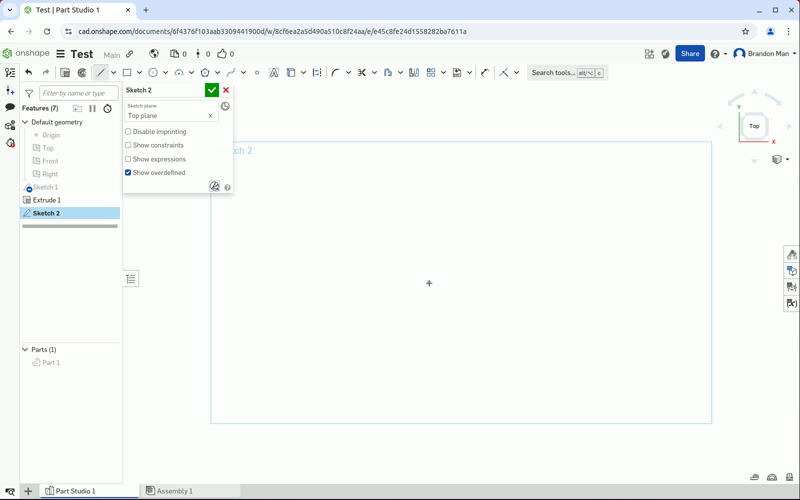
mouse_move(573, 282)
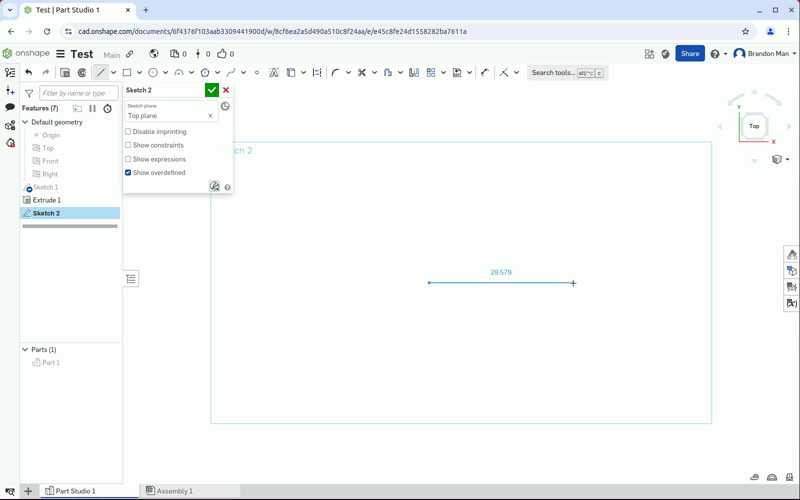
click(573, 282)
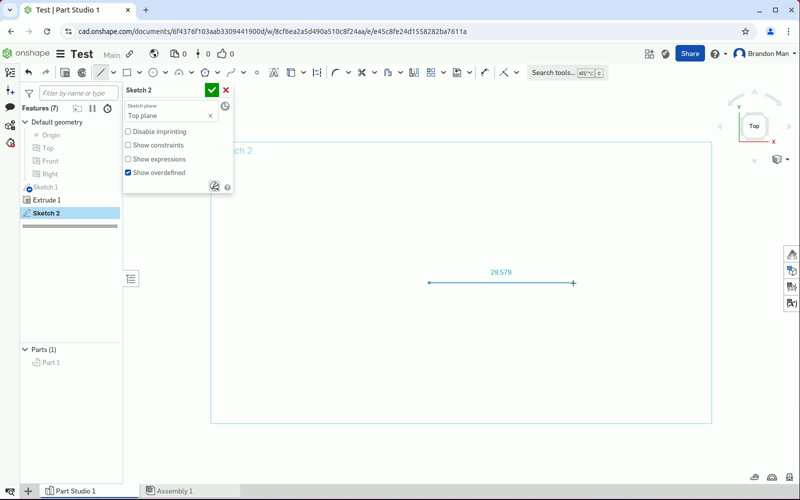
key_up(shift)
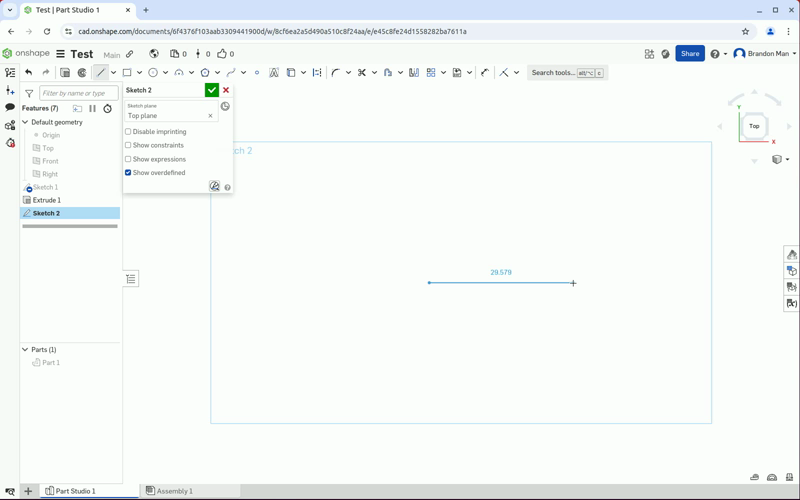
key_down(shift)
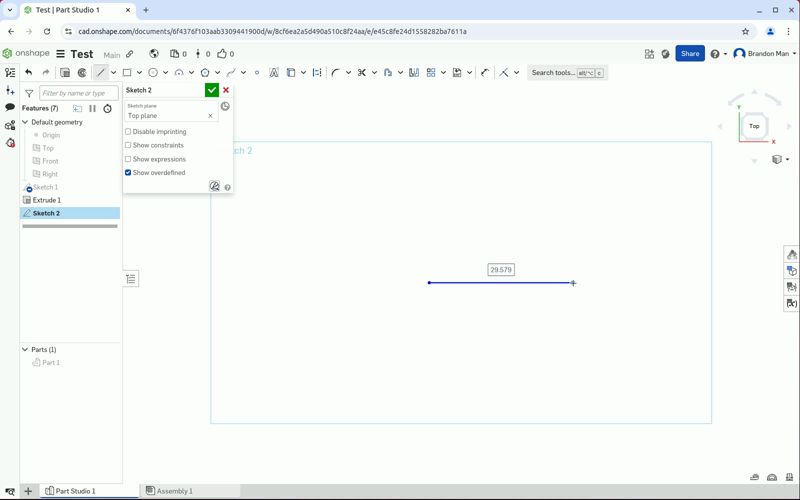
mouse_move(573, 196)
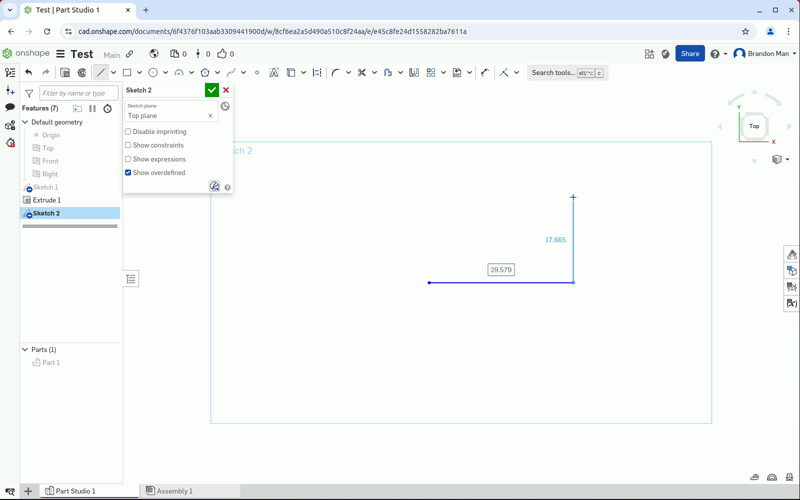
click(573, 196)
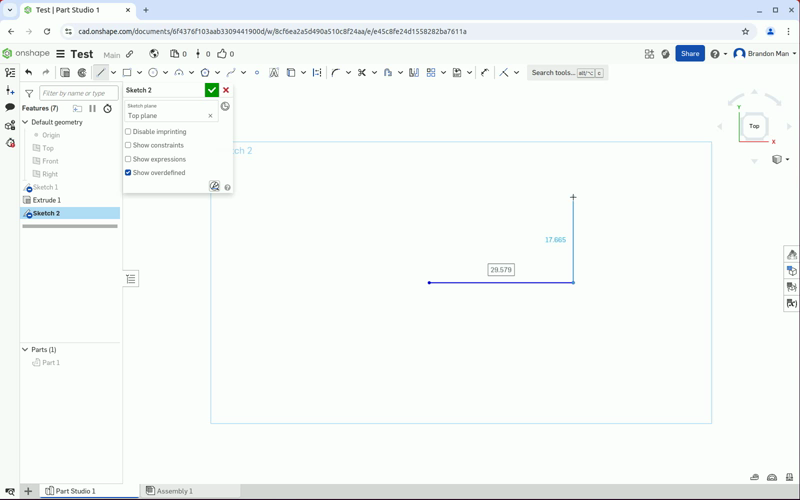
key_up(shift)
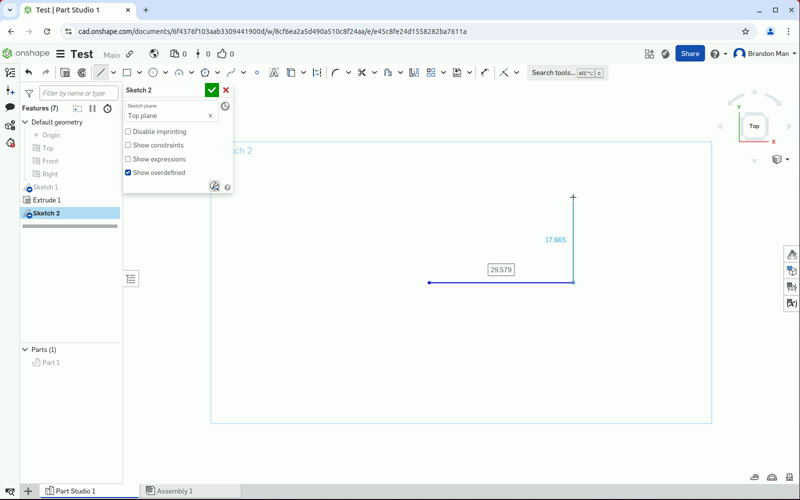
key_down(shift)
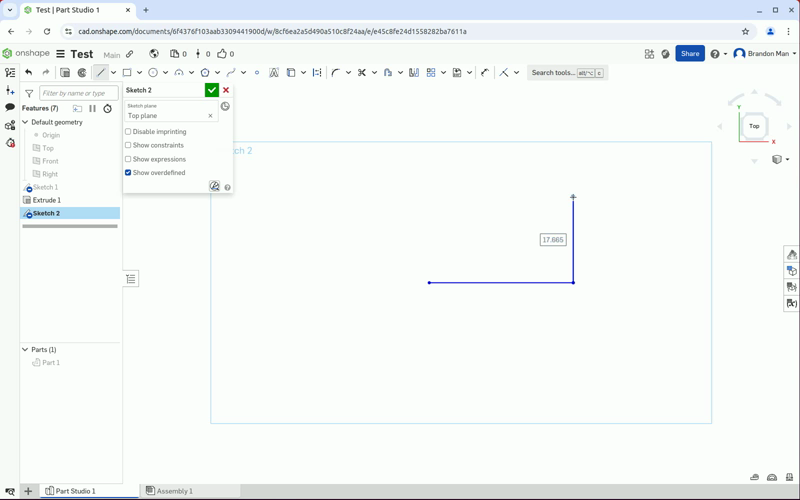
mouse_move(429, 196)
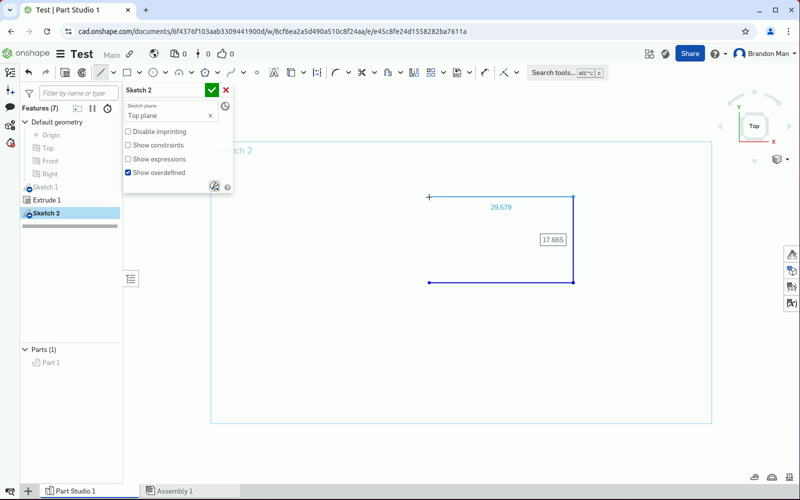
click(429, 196)
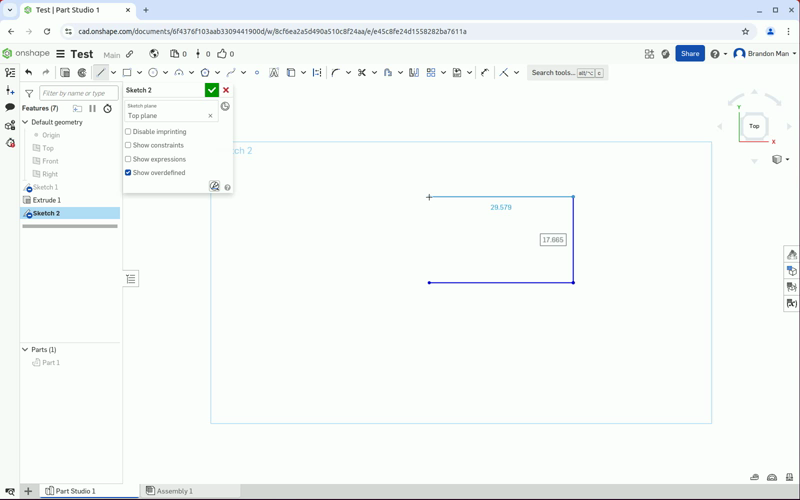
key_up(shift)
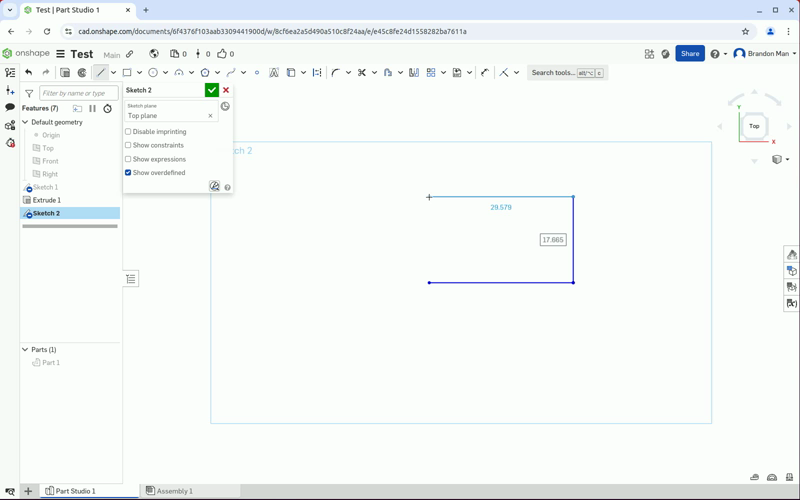
key_down(shift)
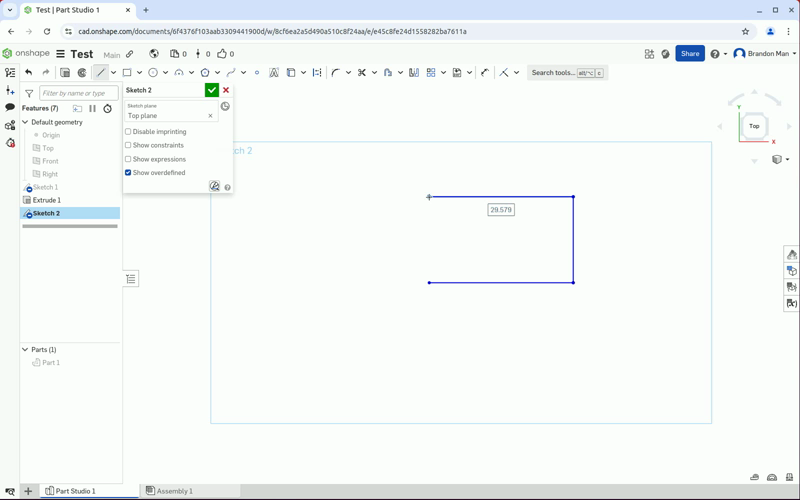
mouse_move(429, 282)
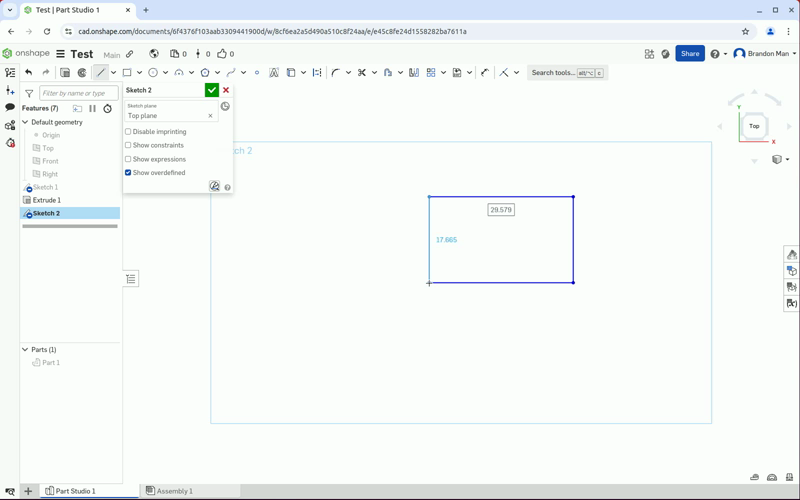
key_up(shift)
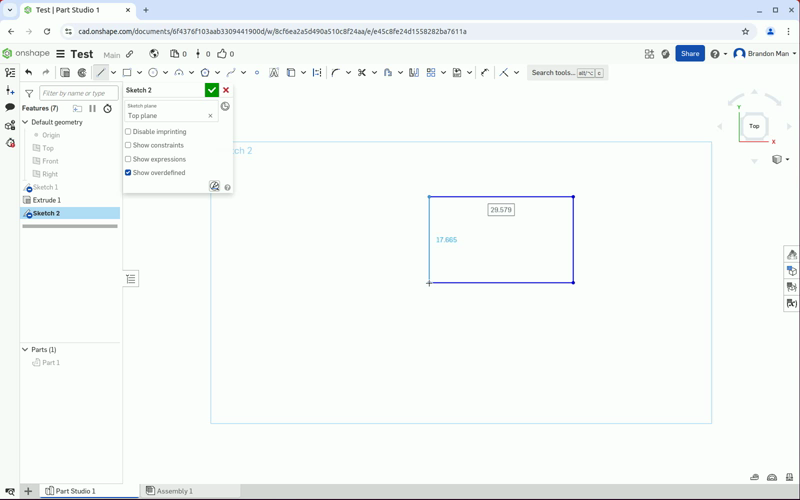
click(429, 282)
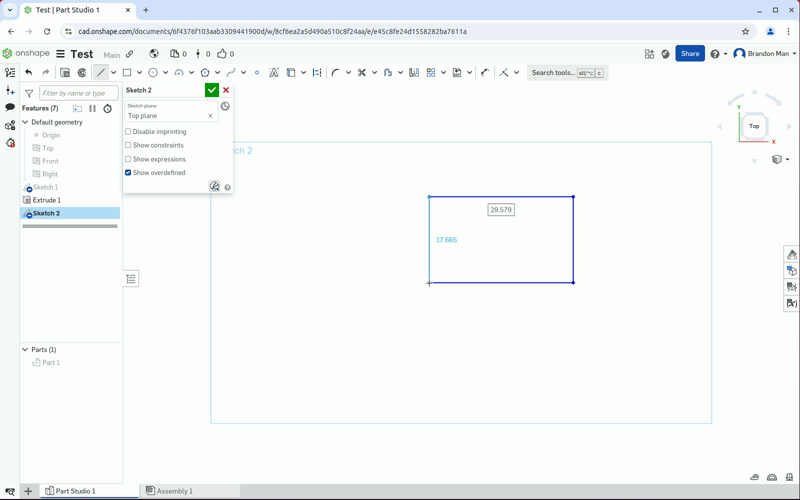
key(esc)
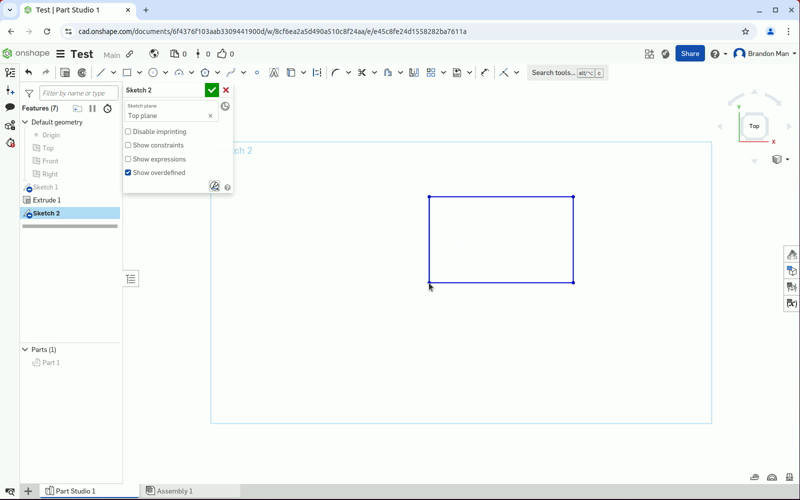
mouse_move(552, 210)
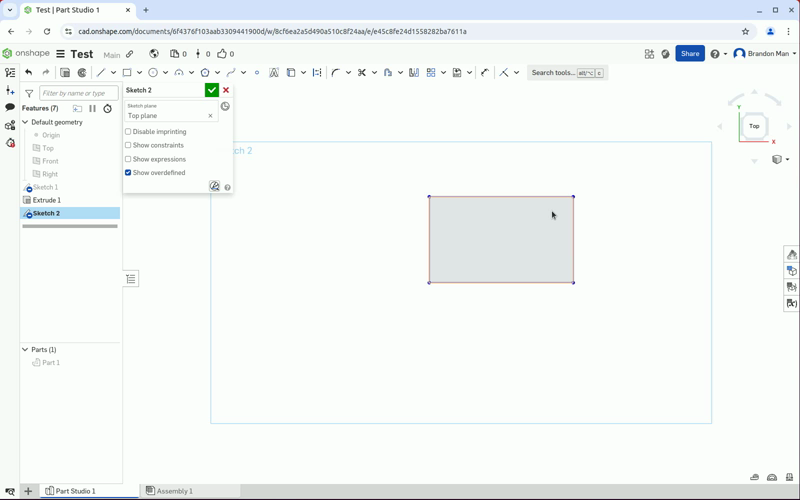
click(552, 210)
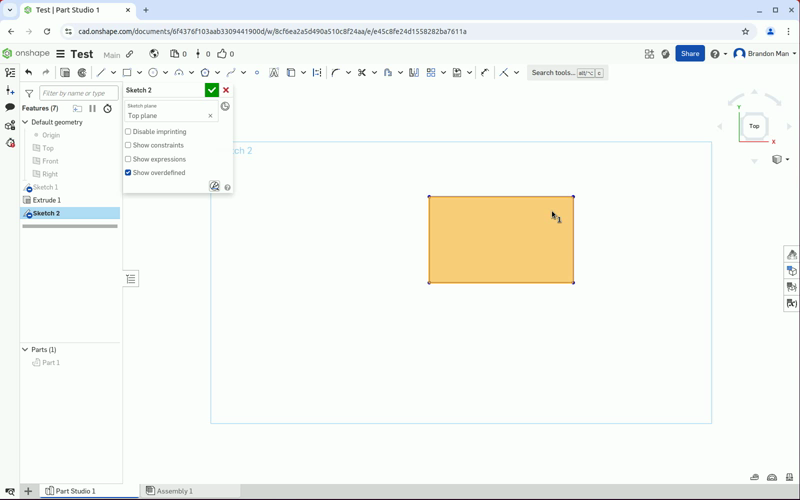
mouse_move(73, 352)
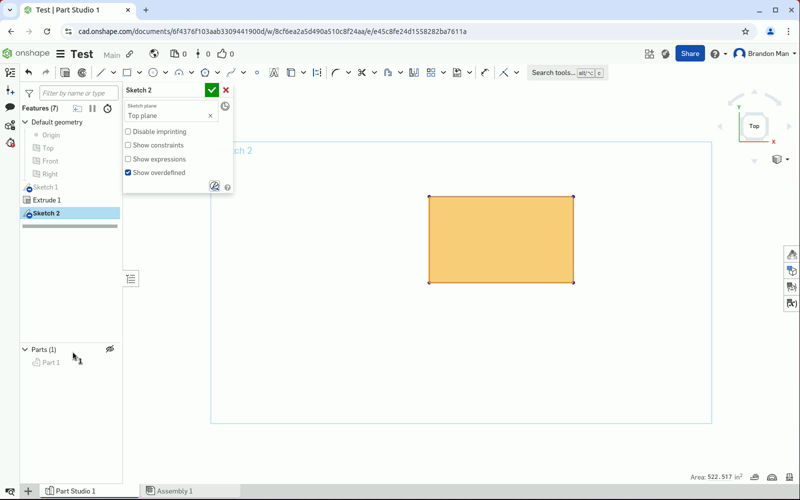
key(shift+y)
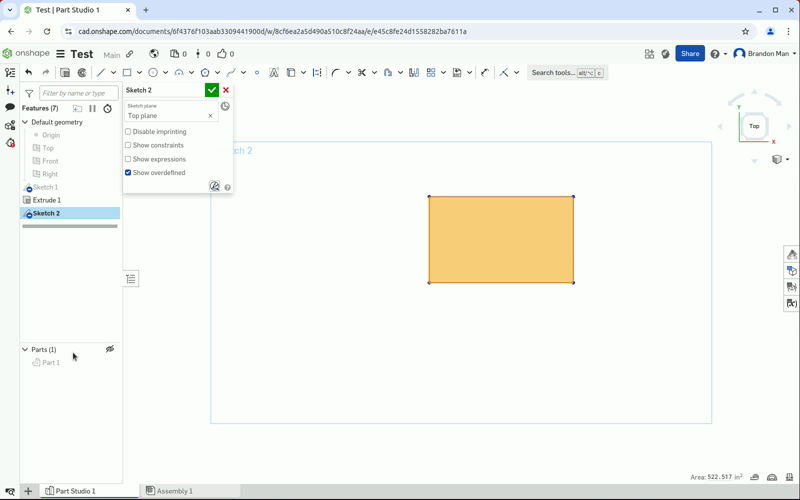
key(shift+e)
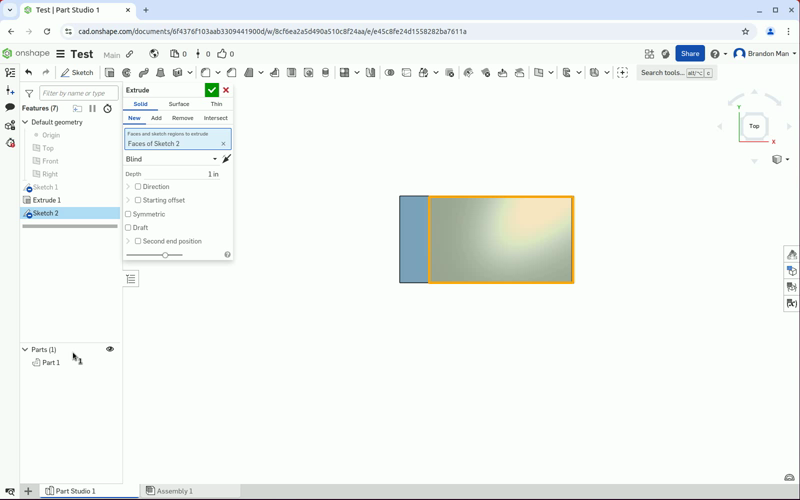
mouse_move(143, 106)
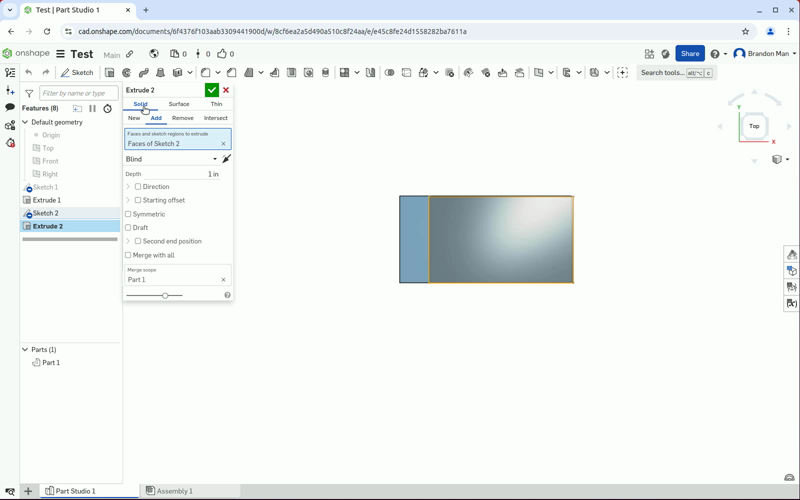
click(143, 106)
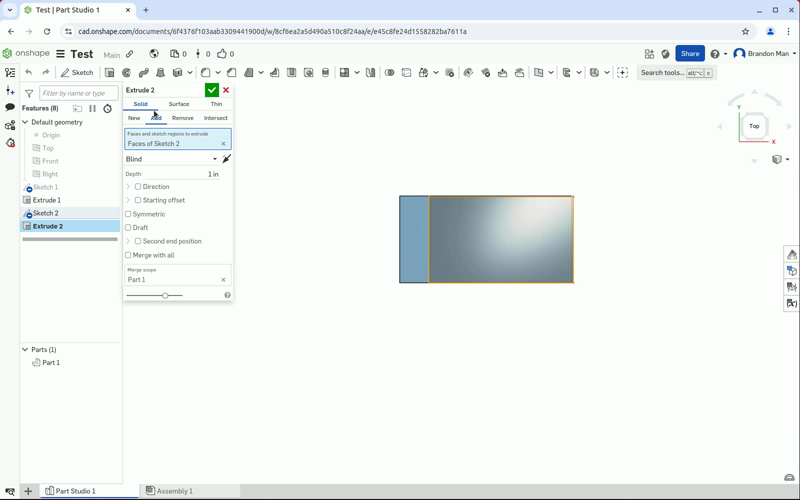
mouse_move(186, 120)
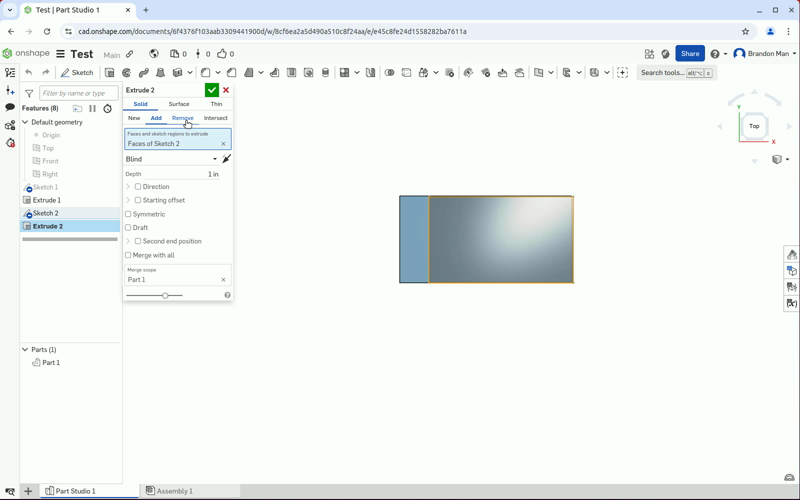
click(186, 120)
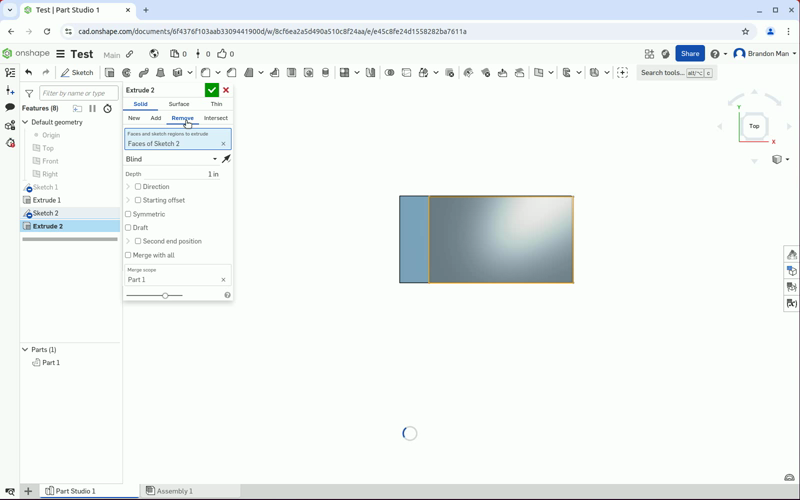
key(tab, 4)
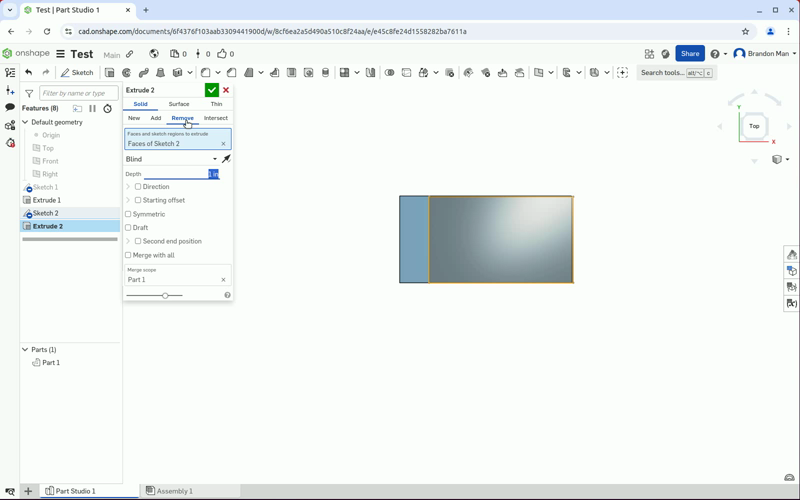
text(6.018)
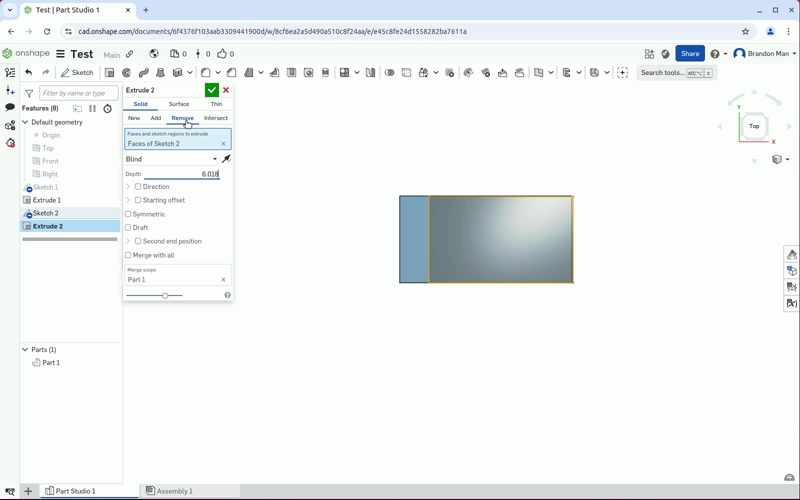
key(tab, 6)
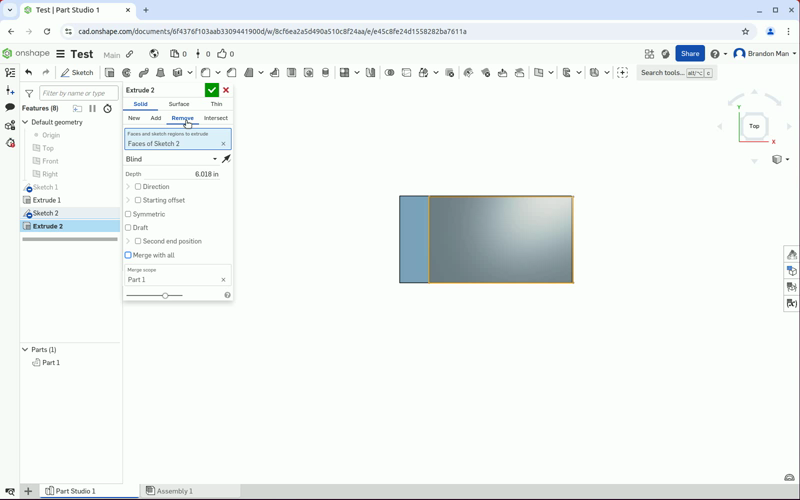
key(space)
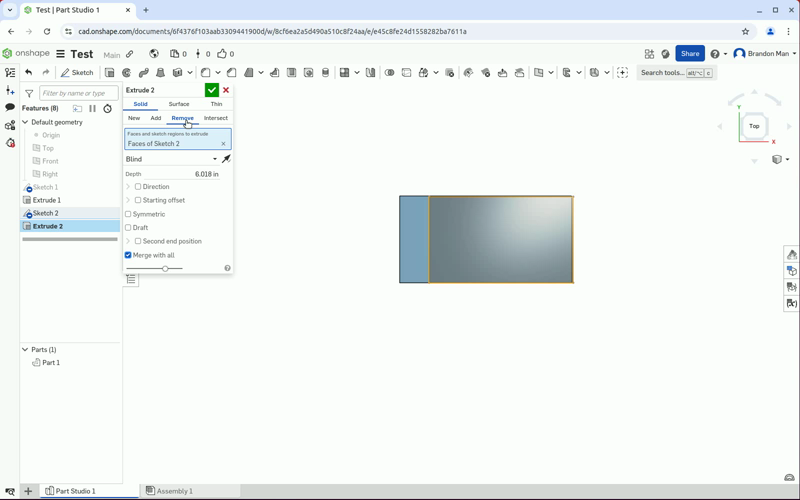
key(enter)
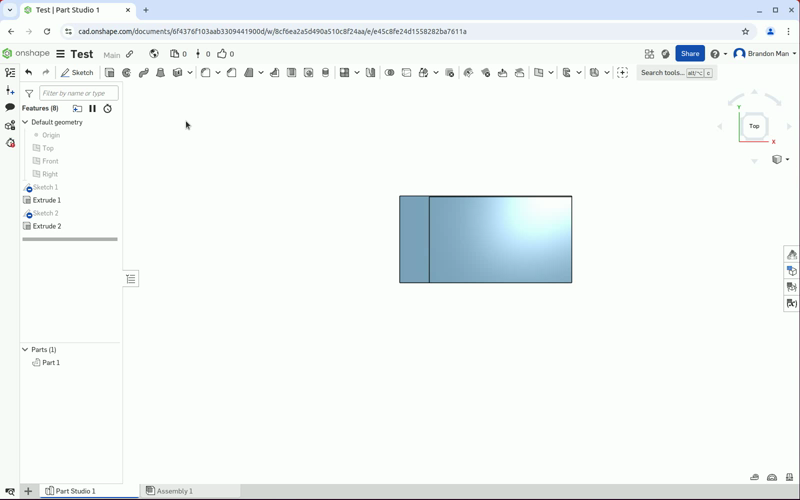
key(shift+h)
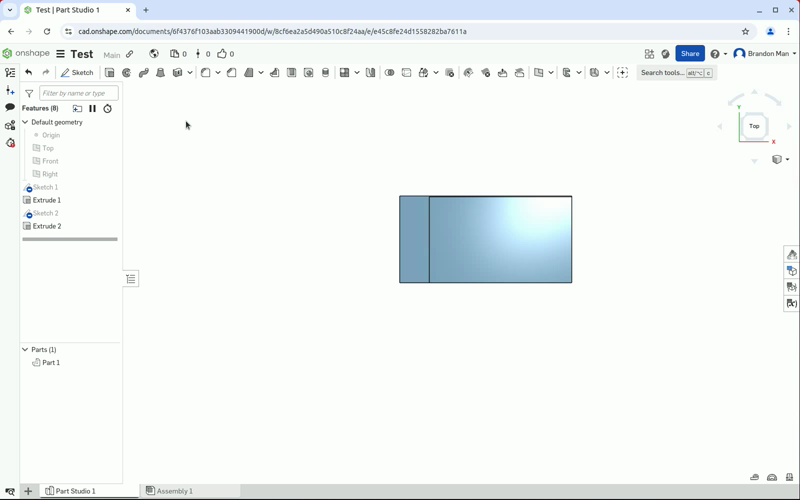
key(shift+h)
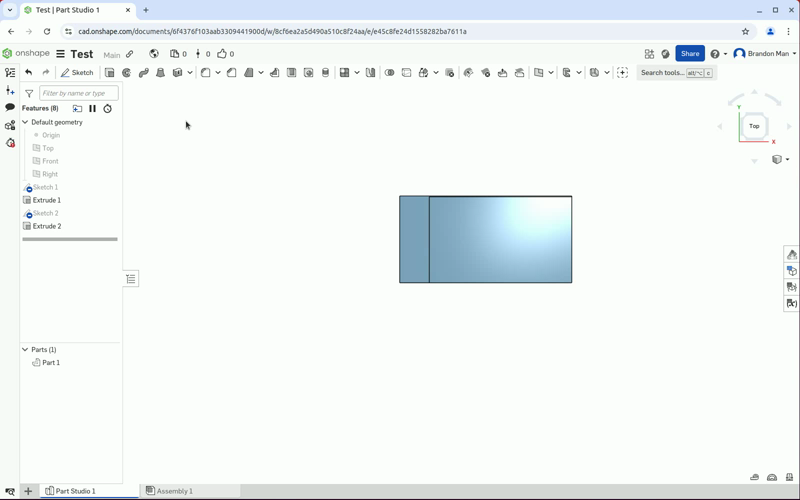
mouse_move(73, 189)
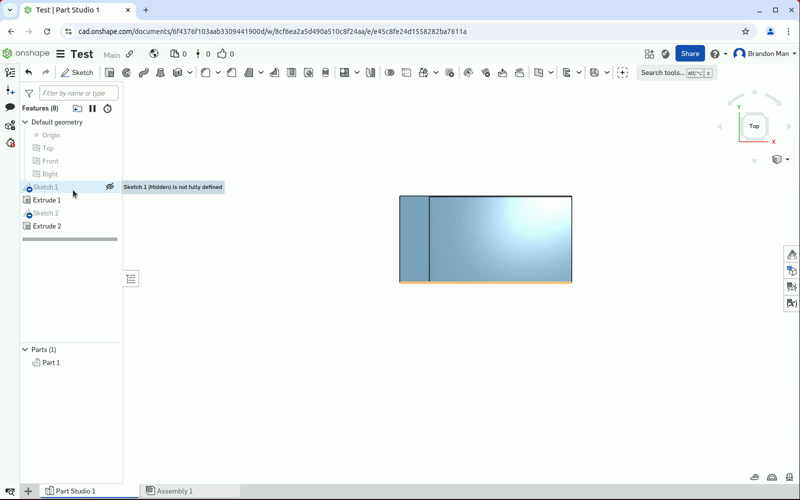
click(73, 189)
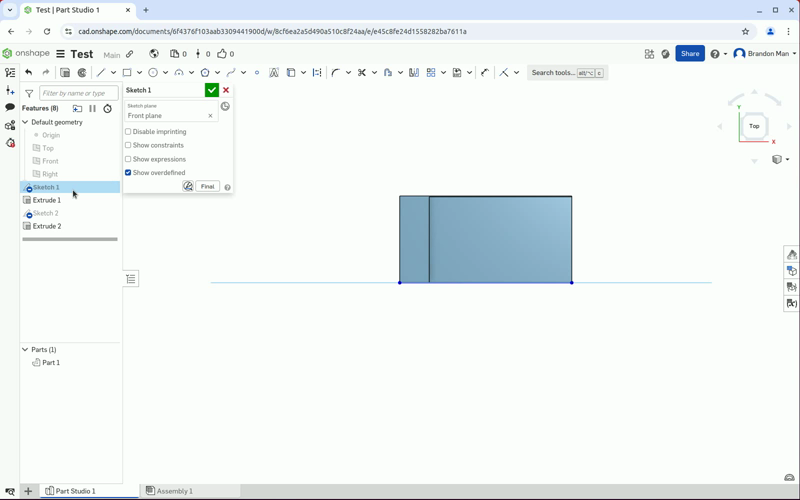
mouse_move(229, 92)
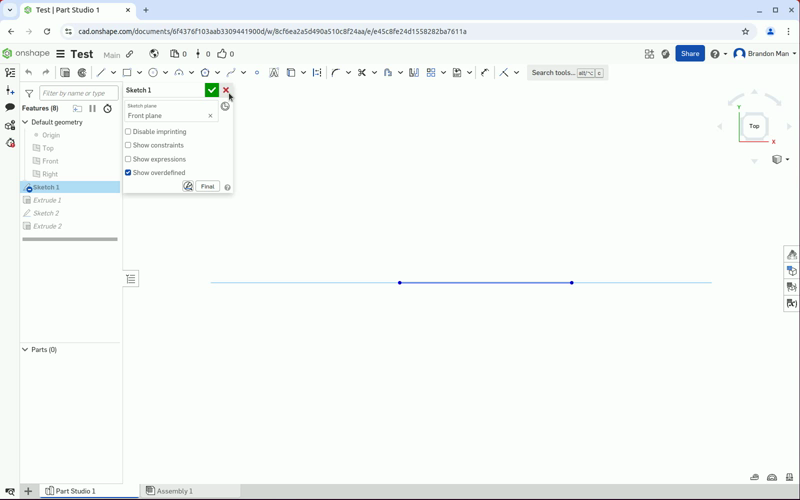
click(229, 92)
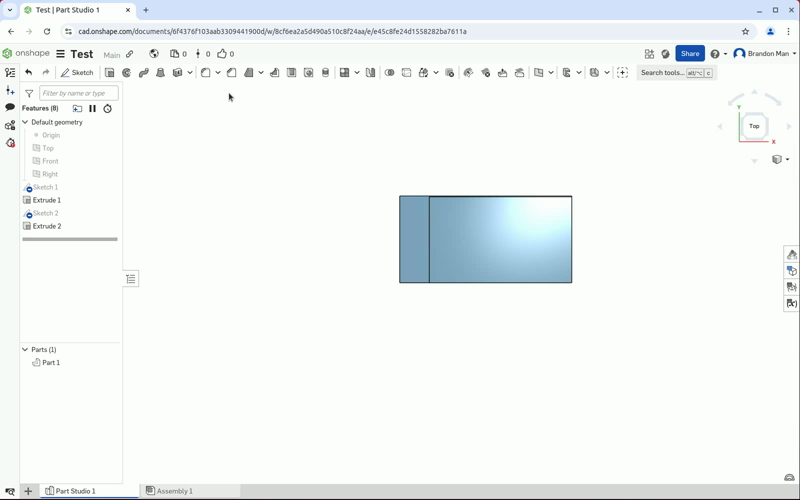
mouse_move(73, 352)
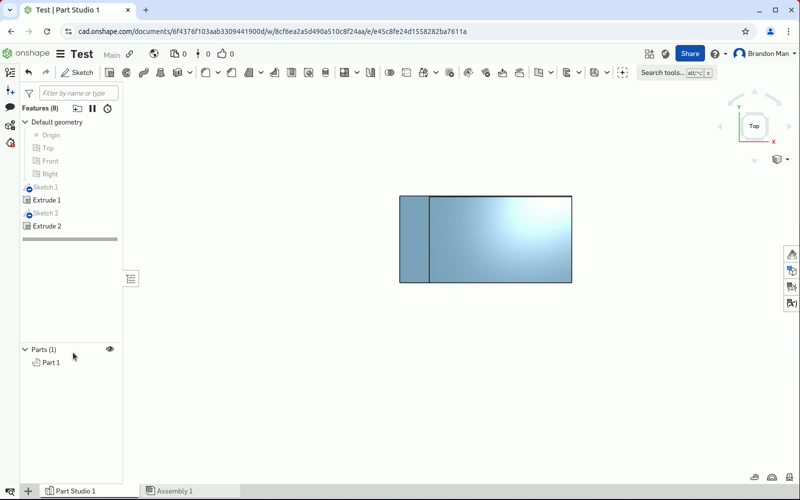
key(y)
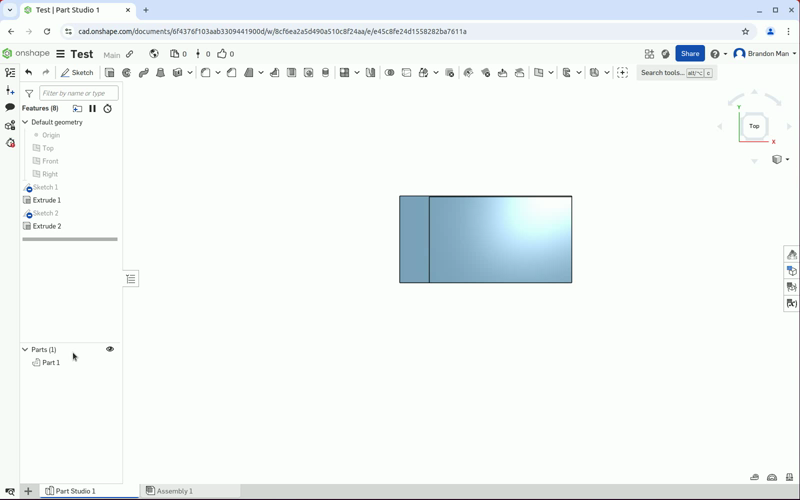
key(shift+p)
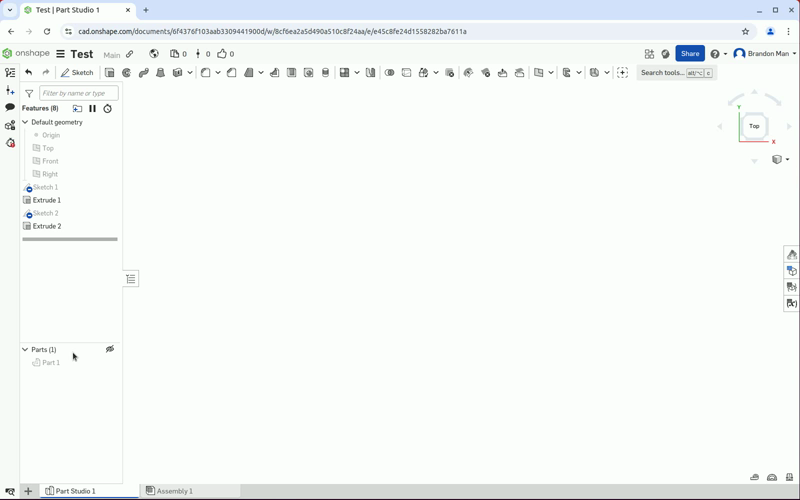
key(space)
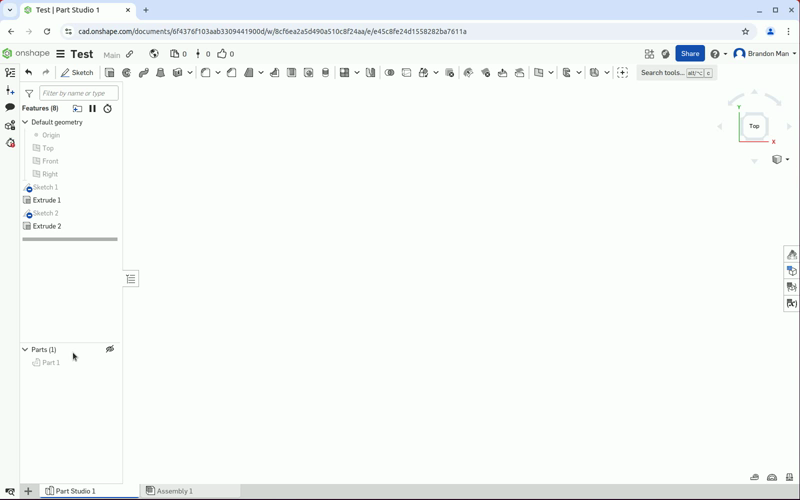
key_down(shift)
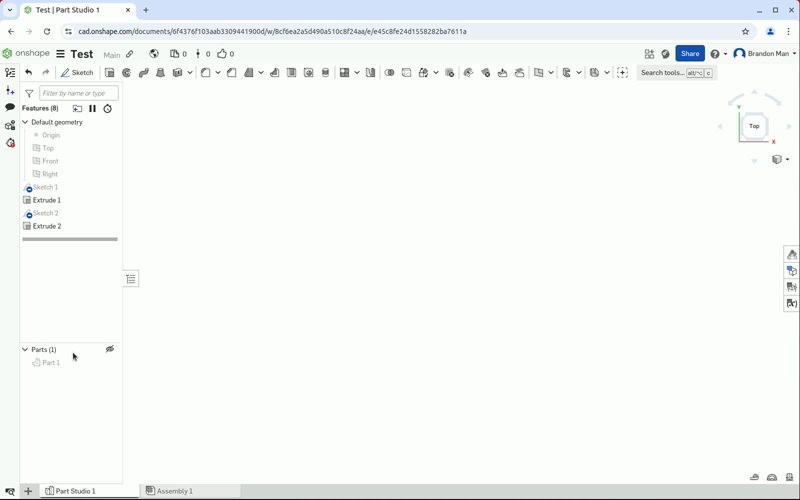
key(up)
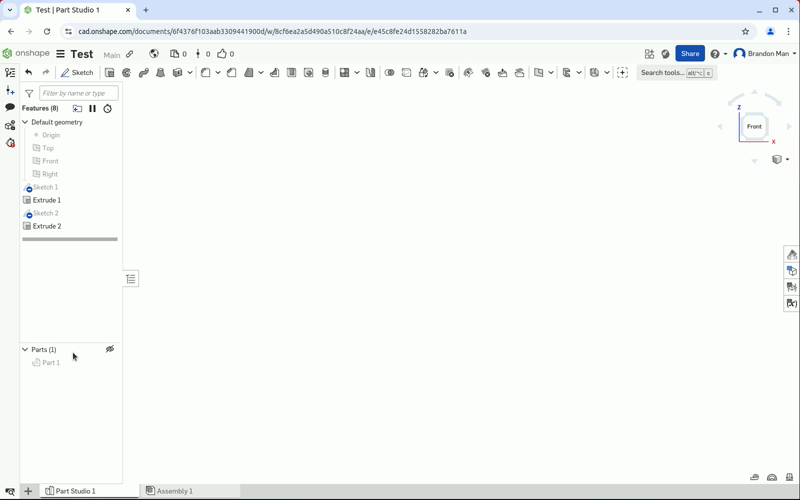
key_up(shift)
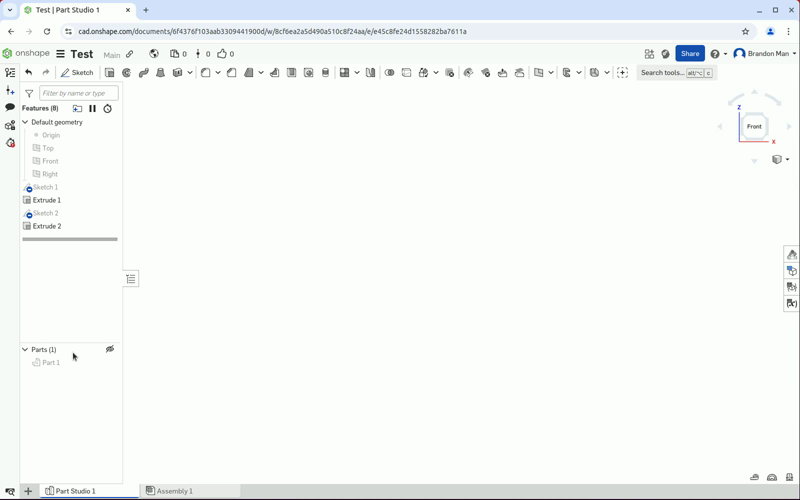
mouse_move(73, 352)
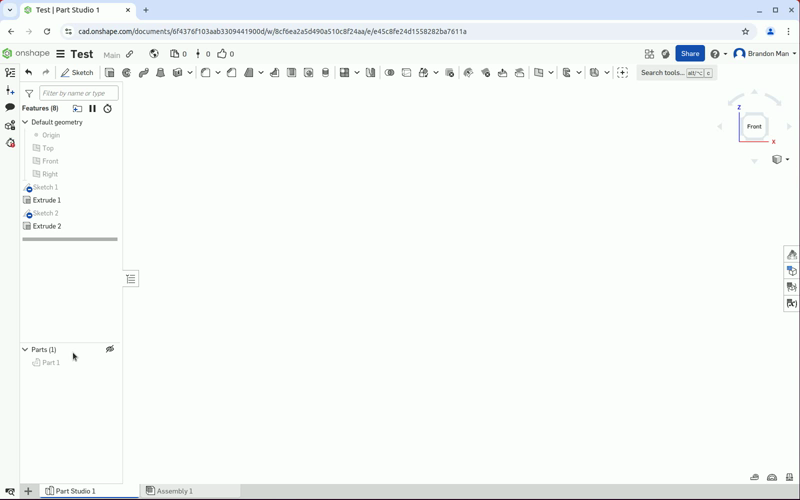
key(shift+y)
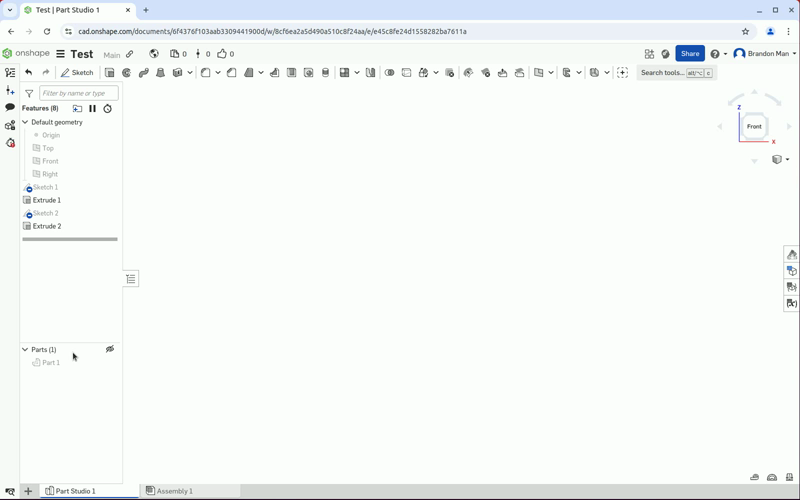
key(shift+s)
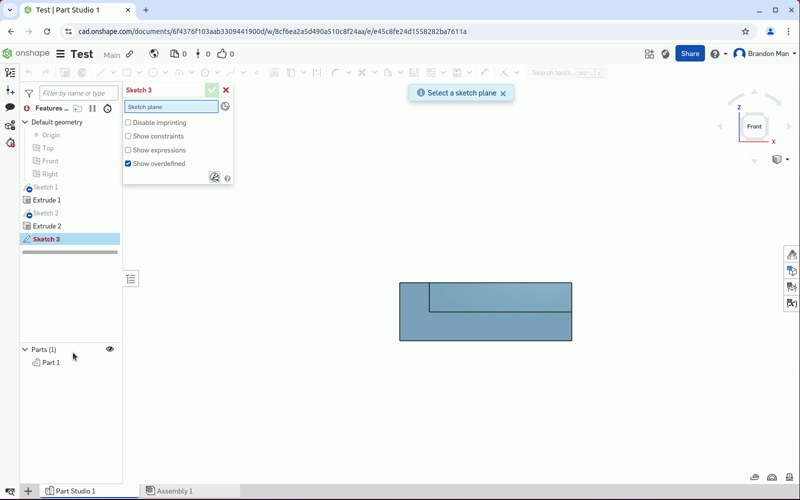
mouse_move(73, 163)
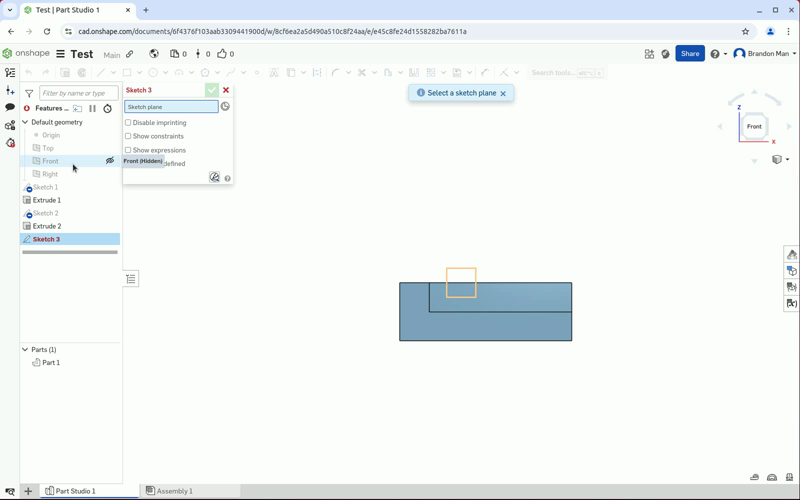
click(73, 163)
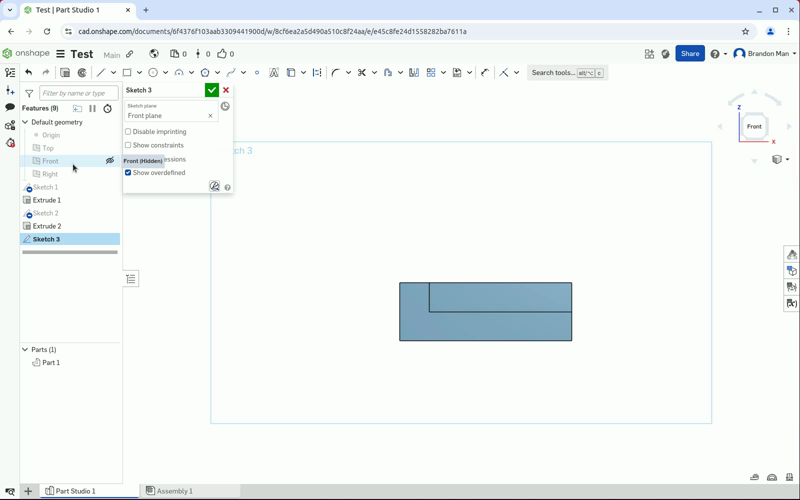
mouse_move(73, 352)
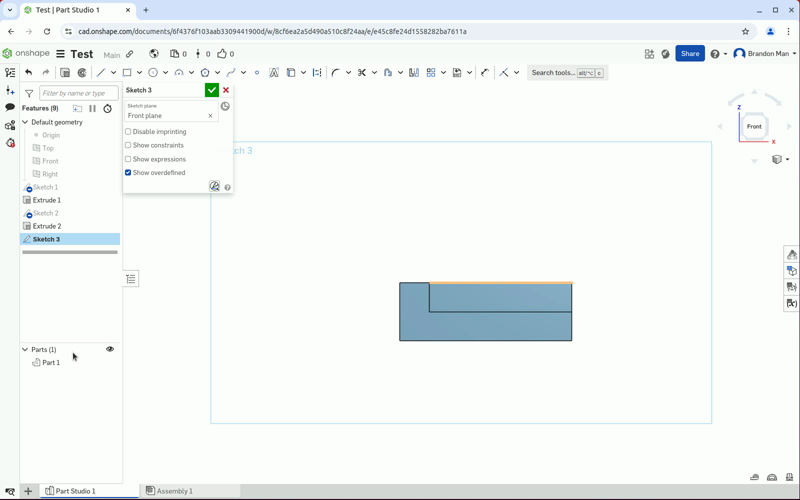
key(y)
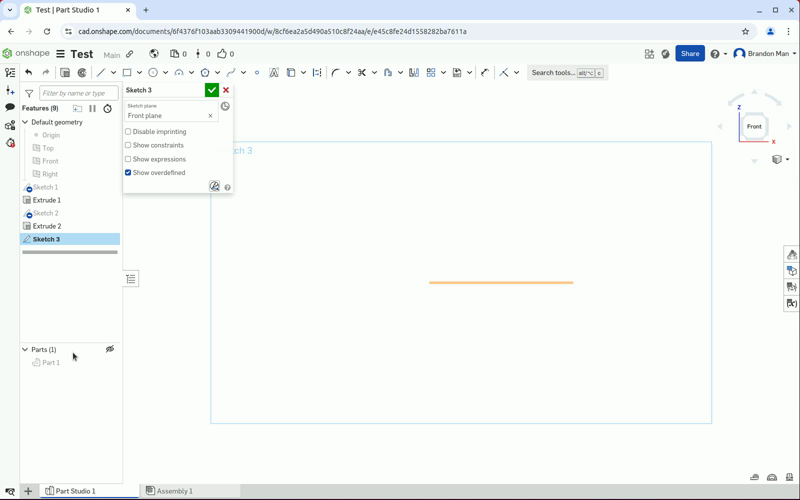
key(l)
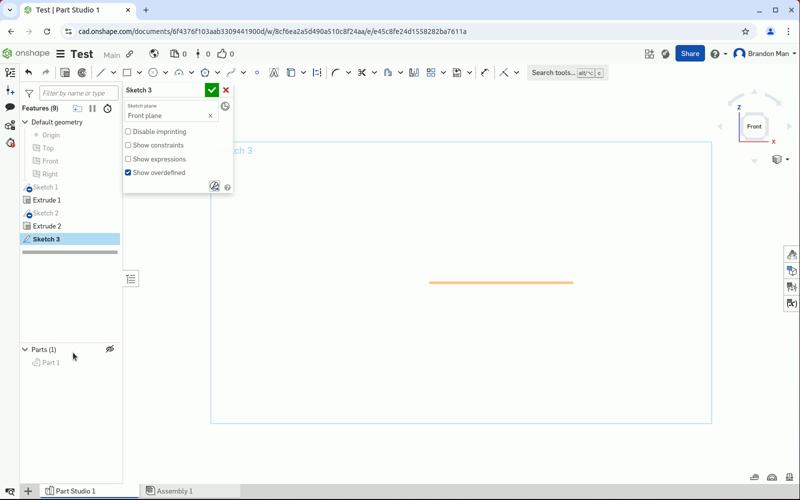
key_down(shift)
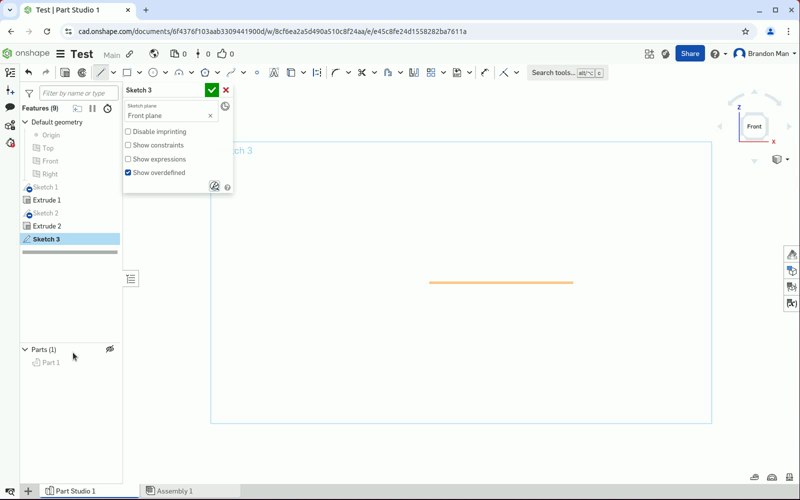
mouse_move(429, 311)
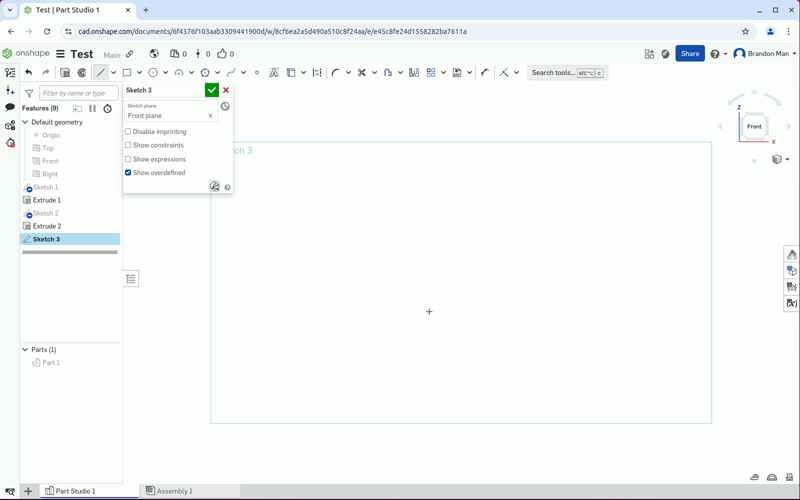
click(429, 311)
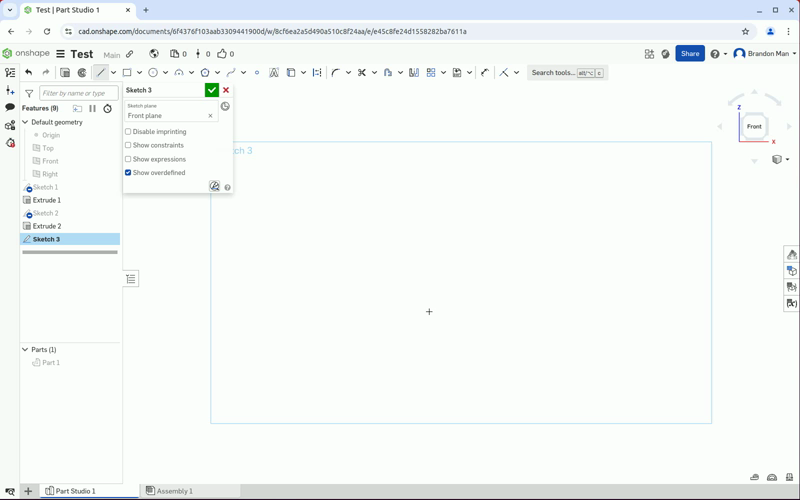
key_up(shift)
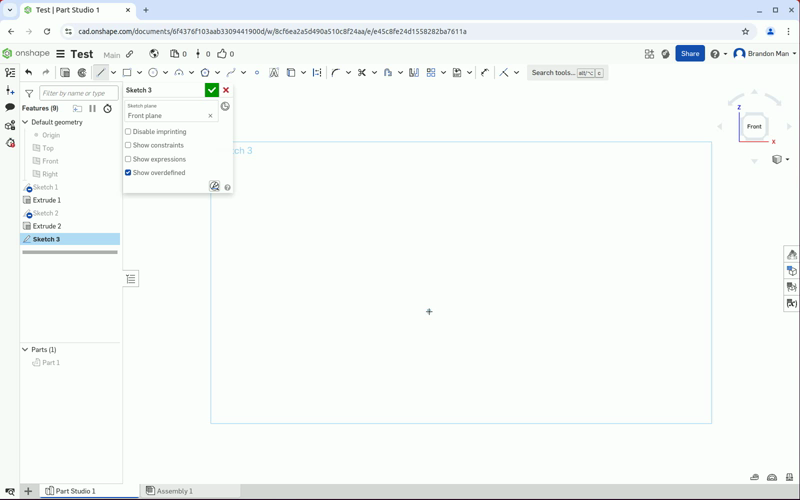
key_down(shift)
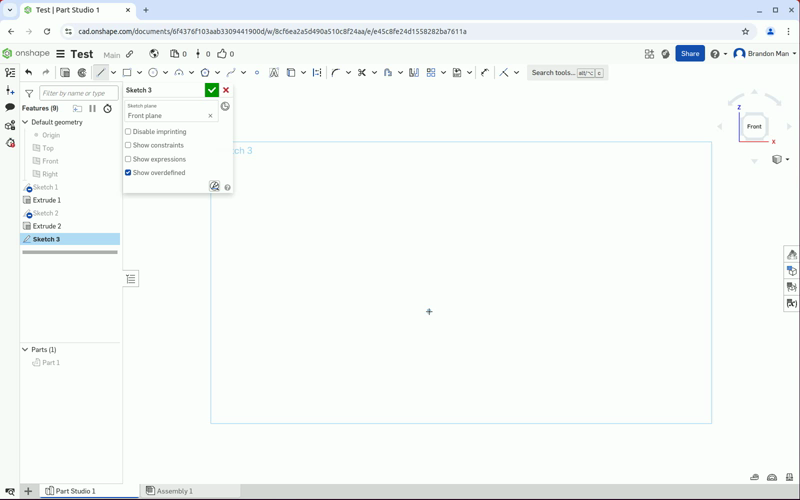
mouse_move(573, 311)
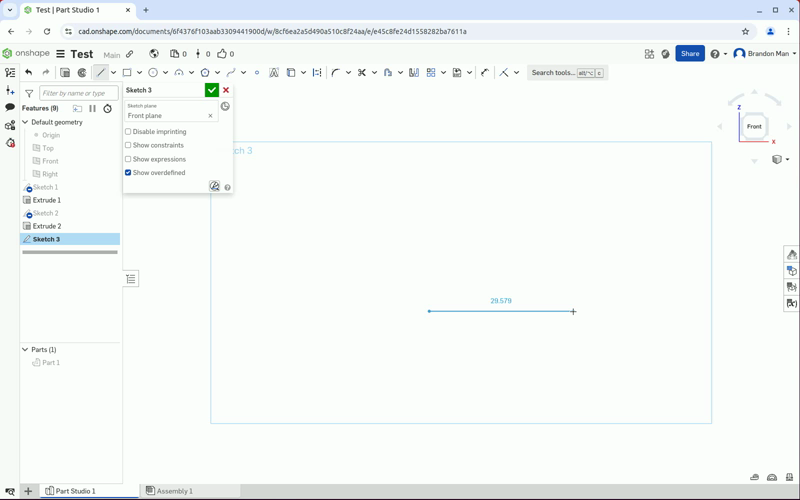
click(573, 311)
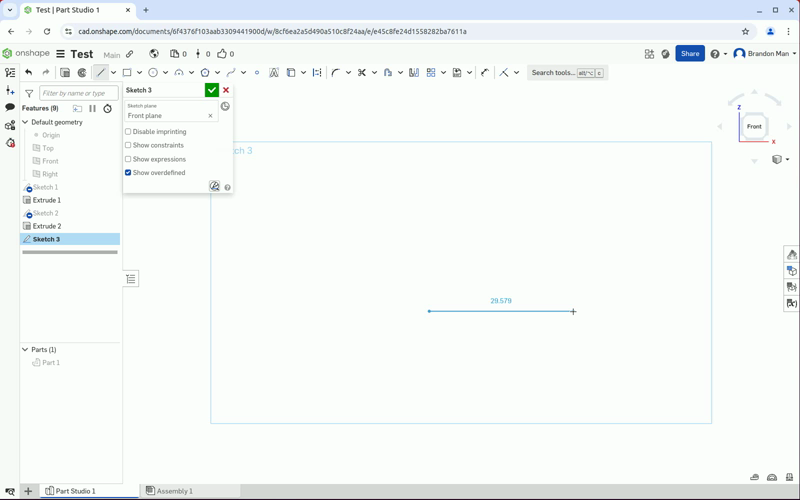
key_up(shift)
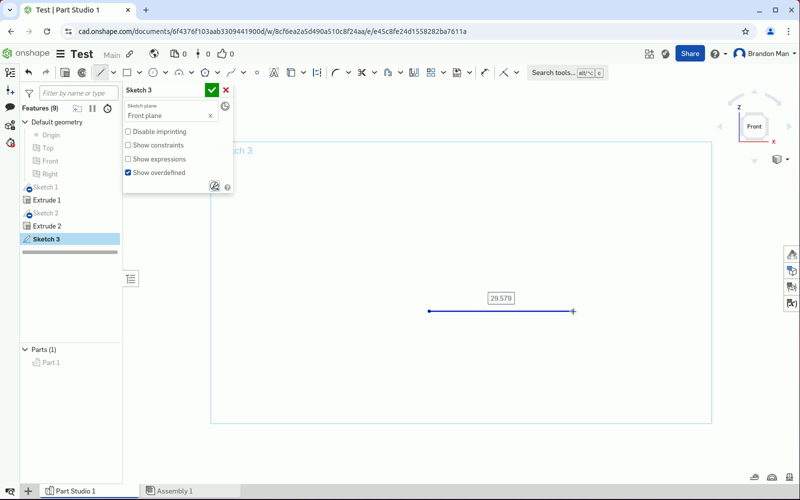
key_down(shift)
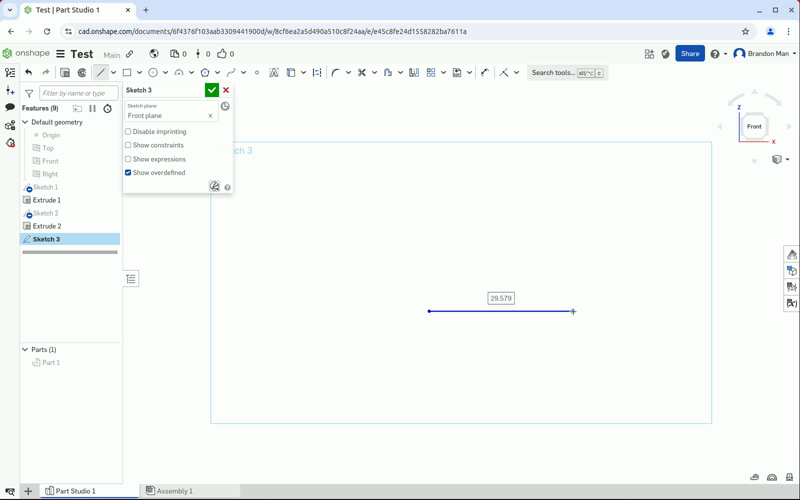
mouse_move(589, 311)
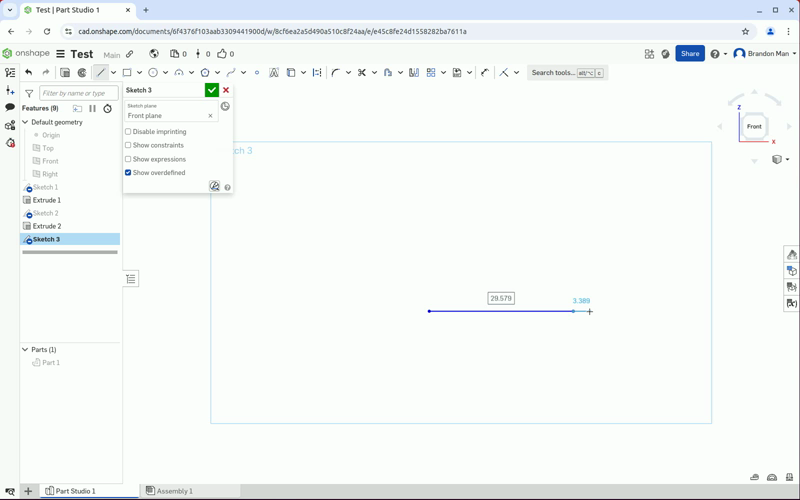
mouse_move(573, 283)
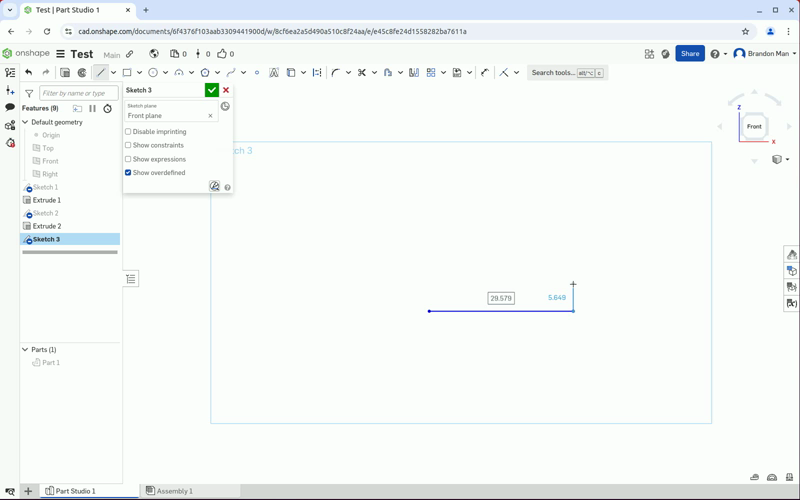
click(573, 283)
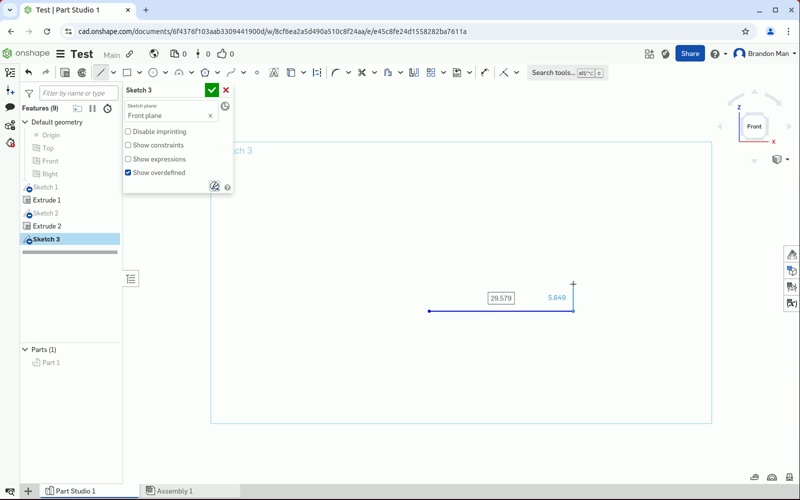
key_up(shift)
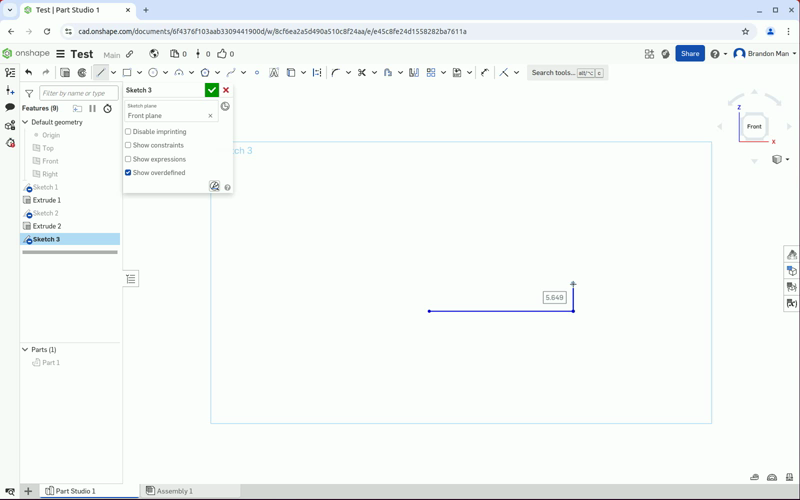
key_down(shift)
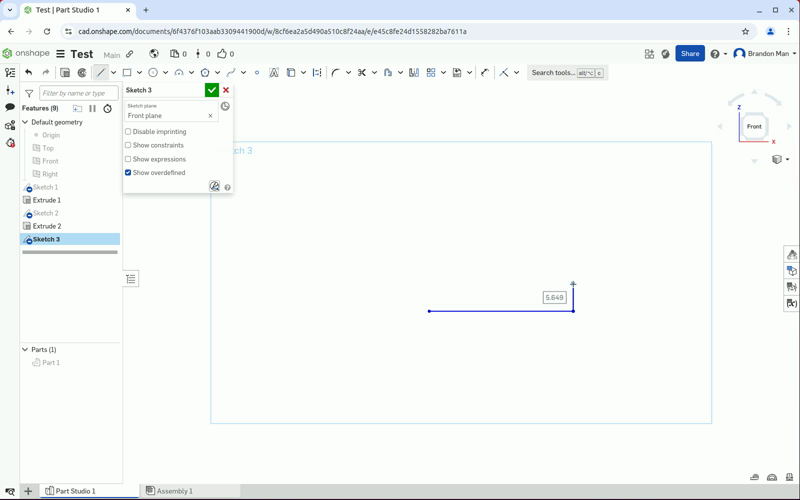
mouse_move(429, 283)
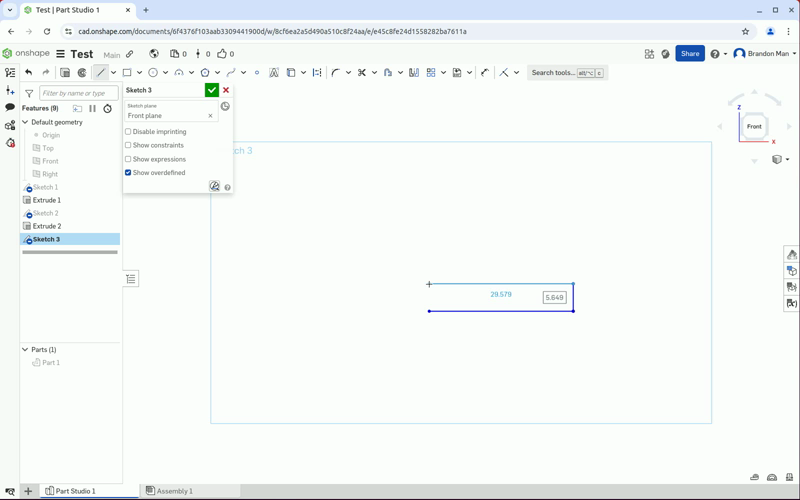
click(429, 283)
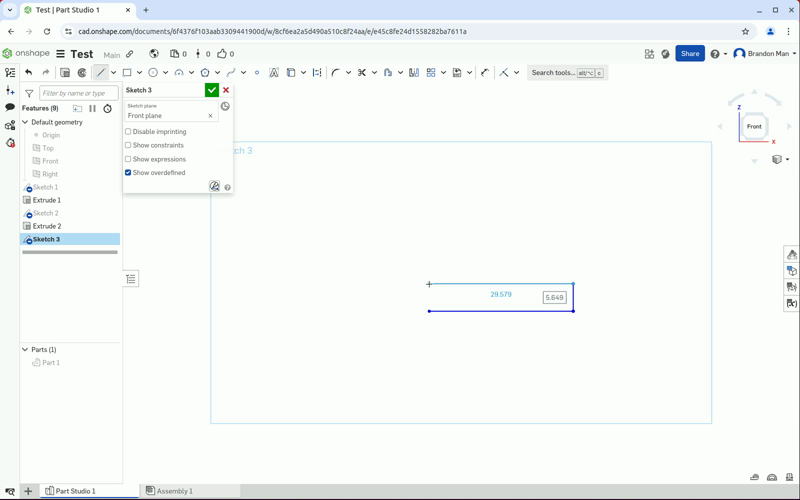
key_up(shift)
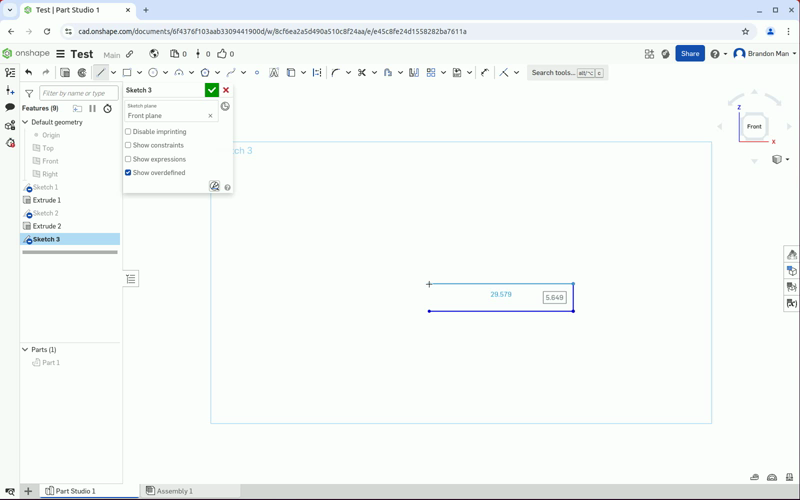
mouse_move(459, 283)
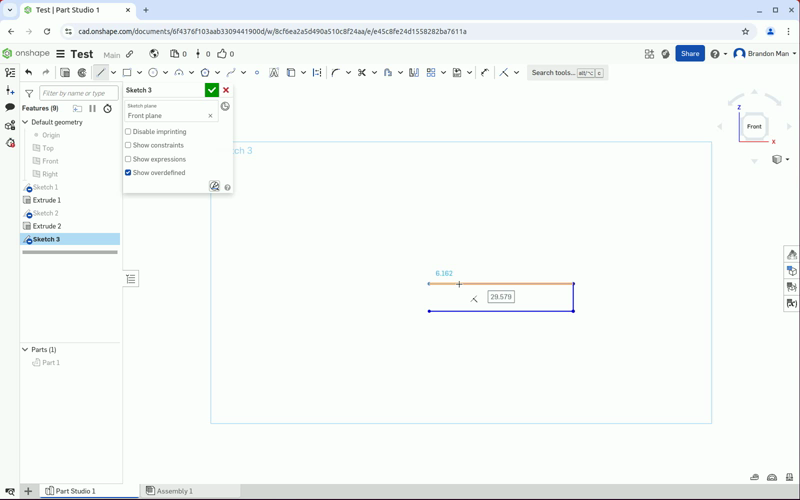
key_down(shift)
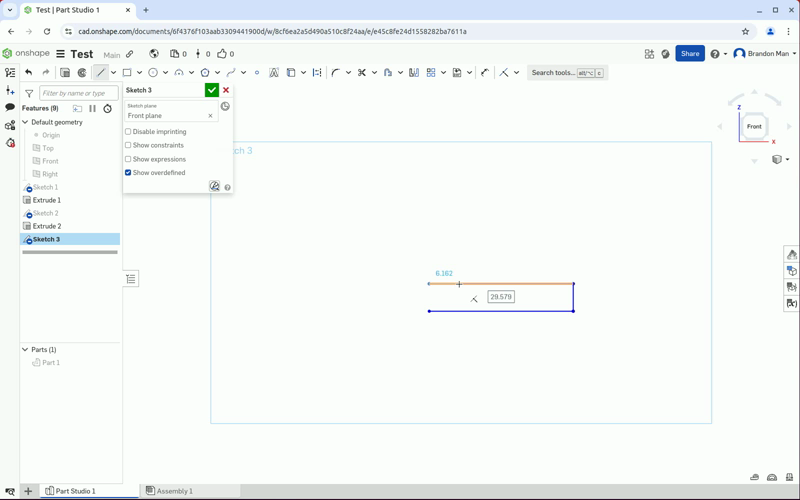
mouse_move(429, 311)
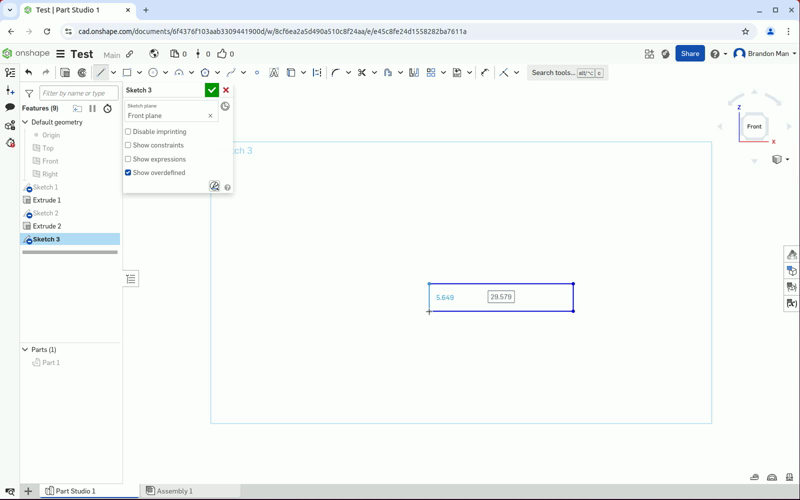
key_up(shift)
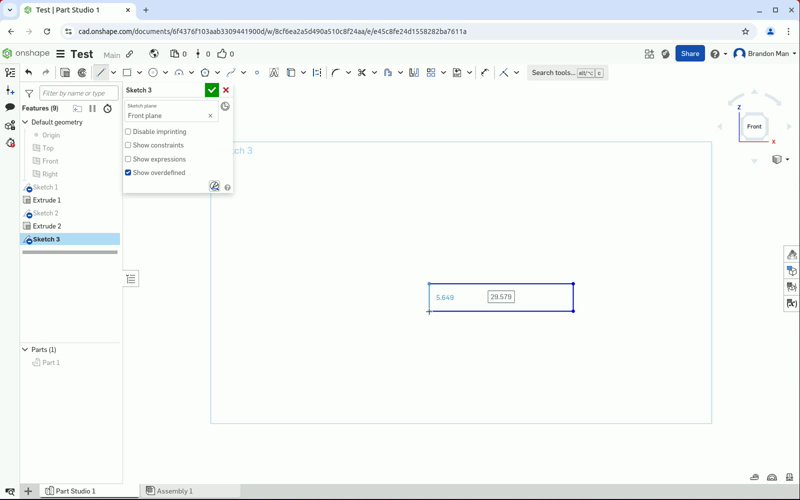
click(429, 311)
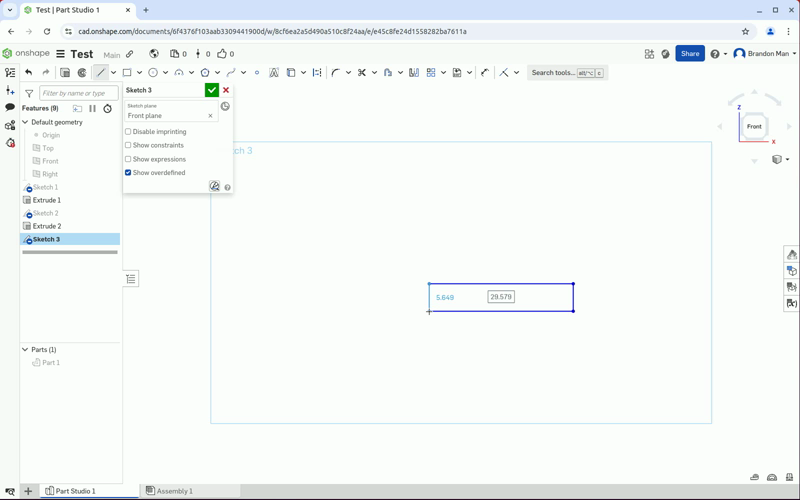
key(esc)
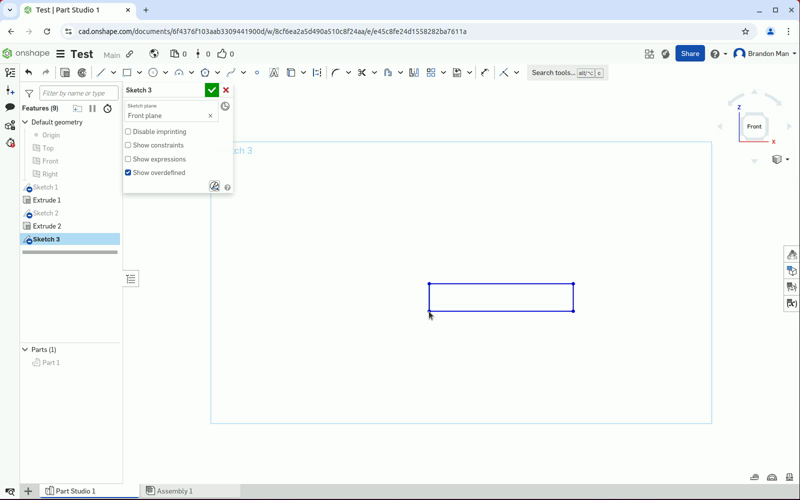
mouse_move(446, 298)
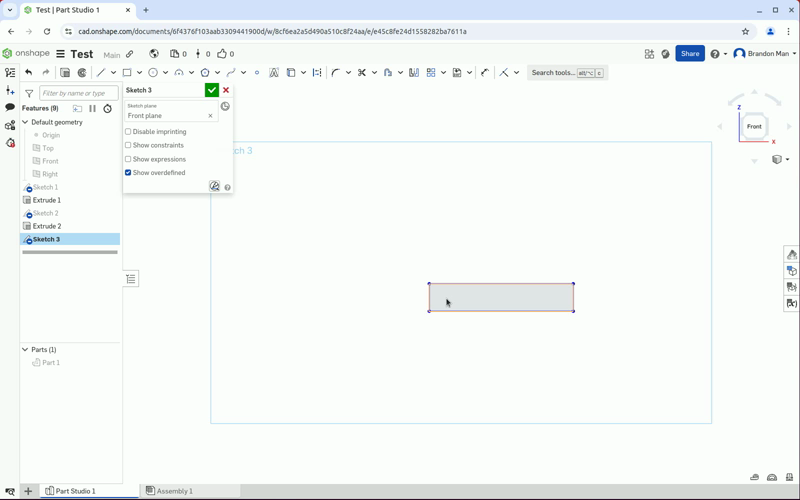
click(446, 298)
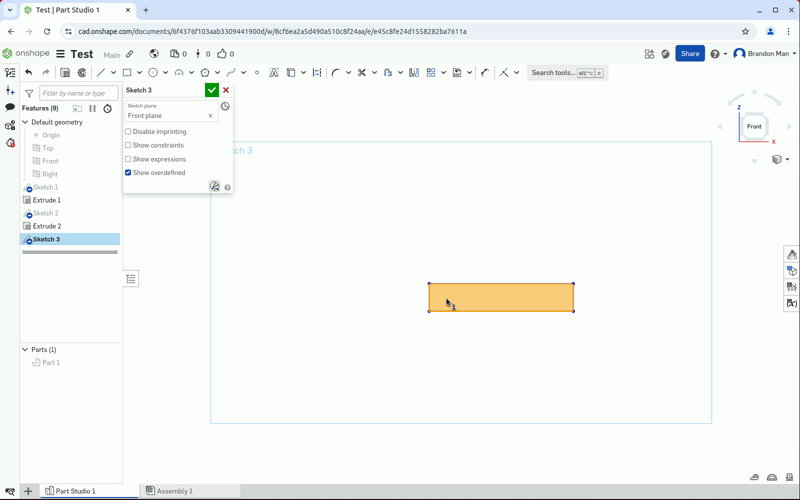
mouse_move(73, 352)
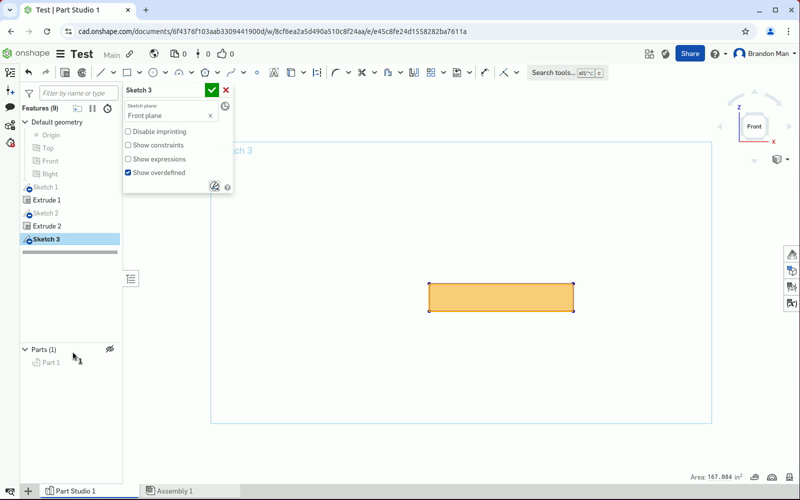
key(shift+y)
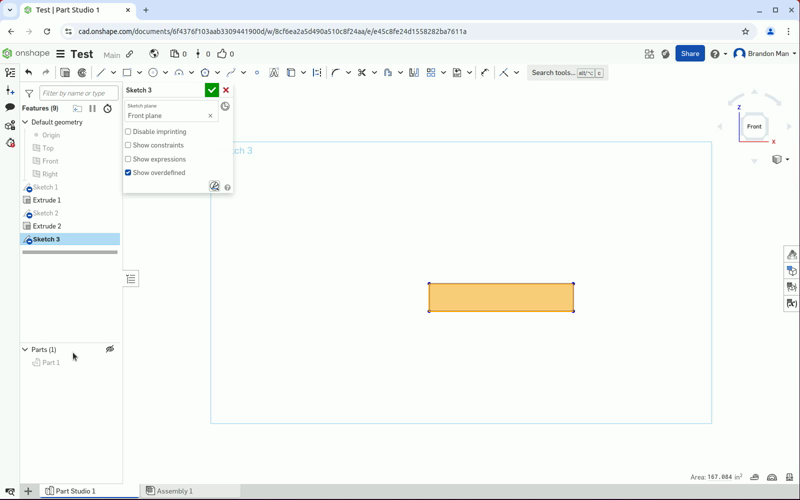
key(shift+e)
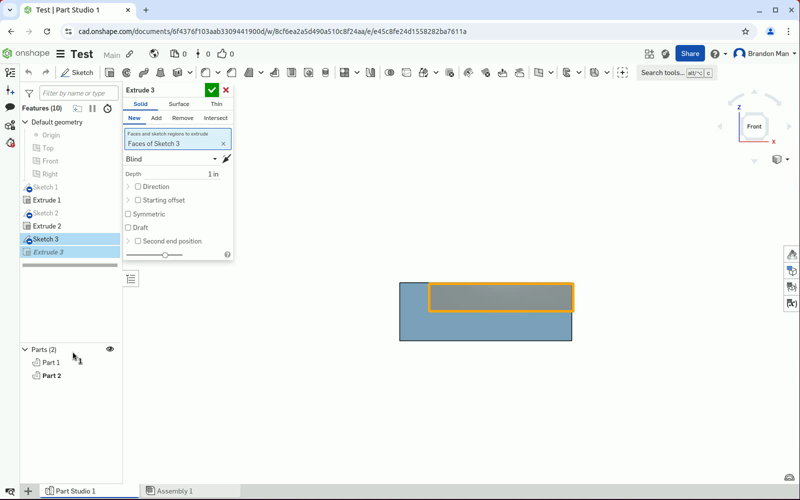
mouse_move(143, 106)
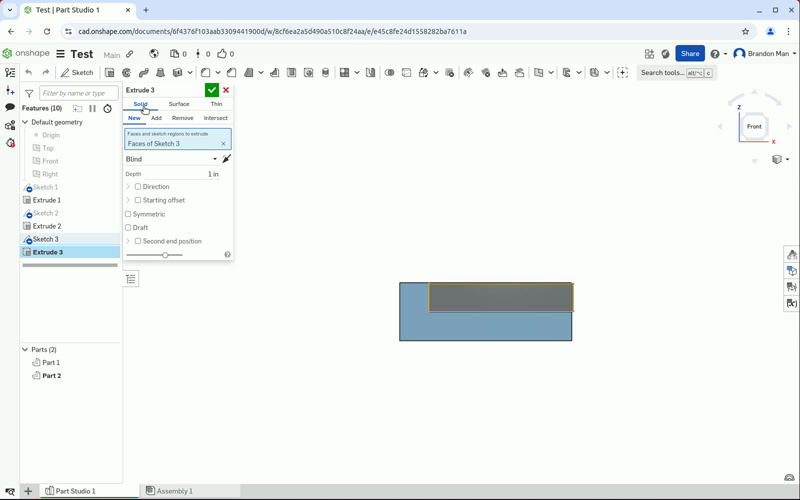
click(143, 106)
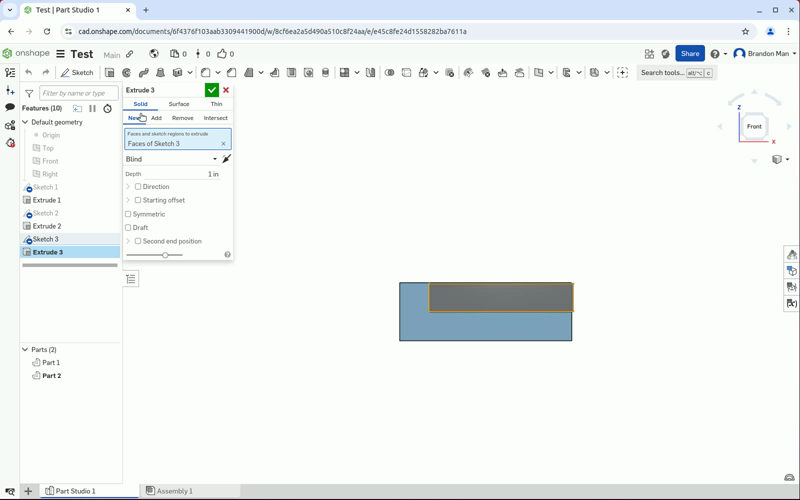
mouse_move(137, 120)
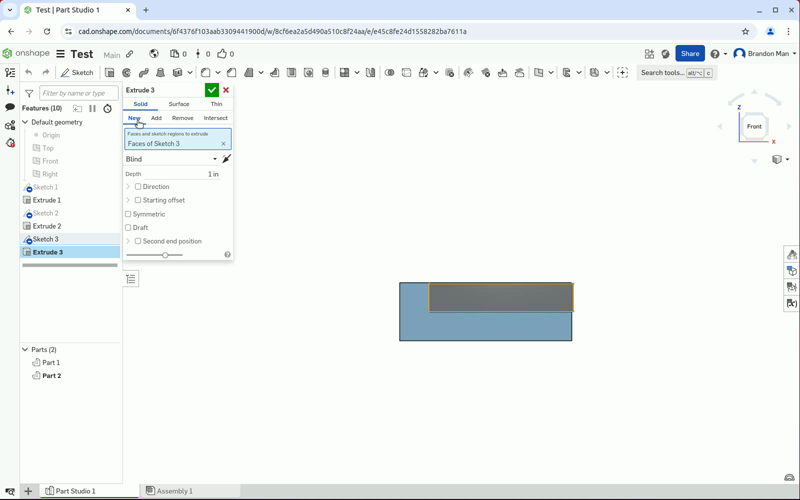
click(137, 120)
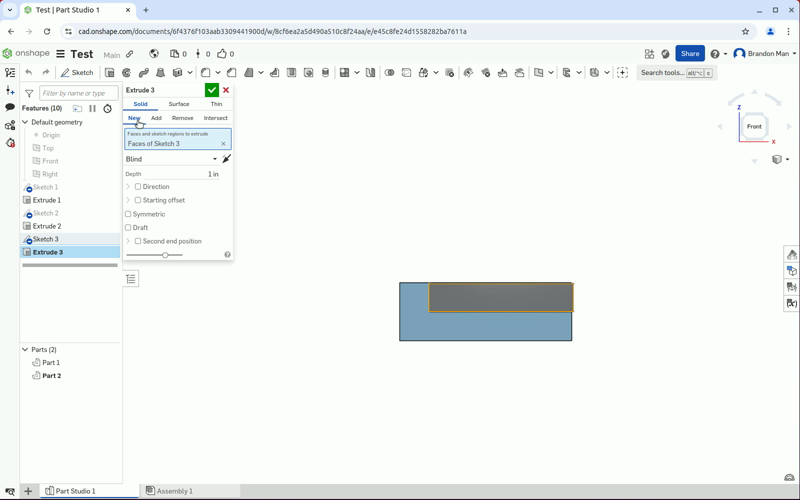
key(tab, 4)
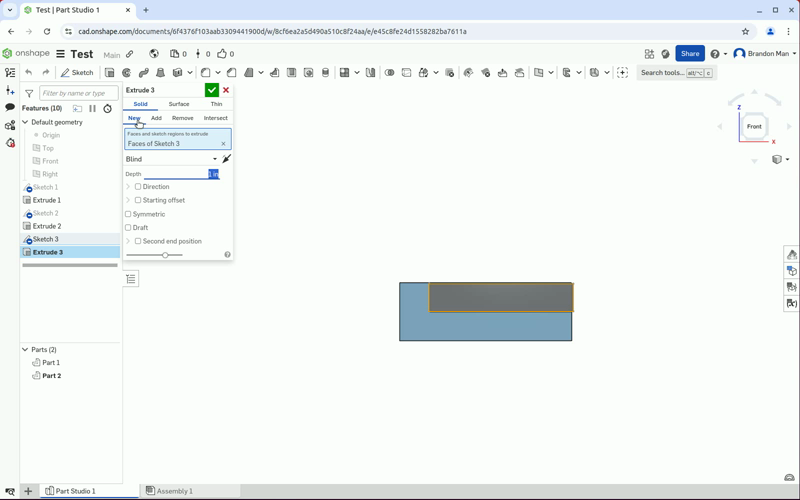
text(-17.813)
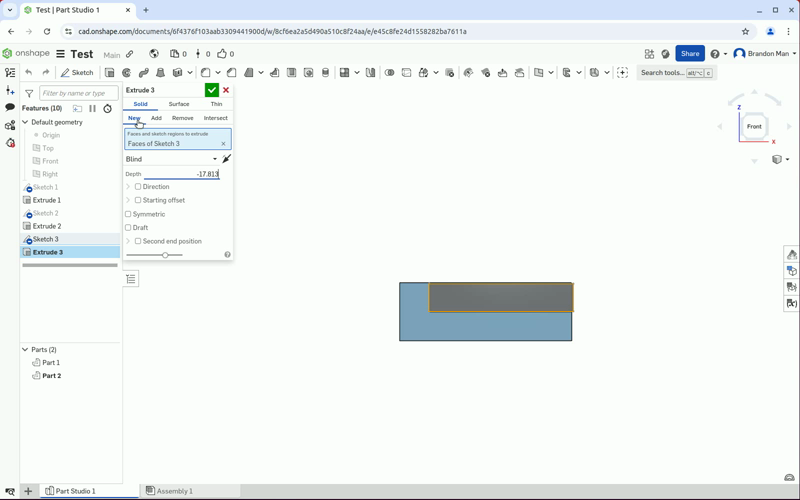
key(enter)
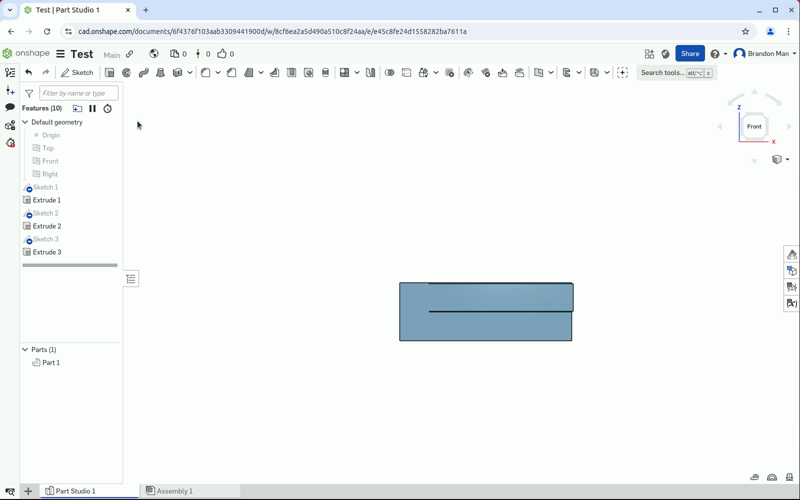
key(shift+h)
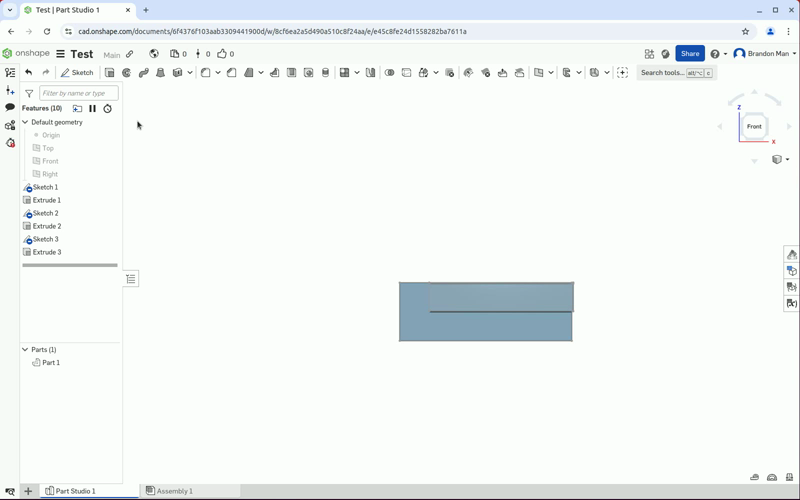
key(shift+h)
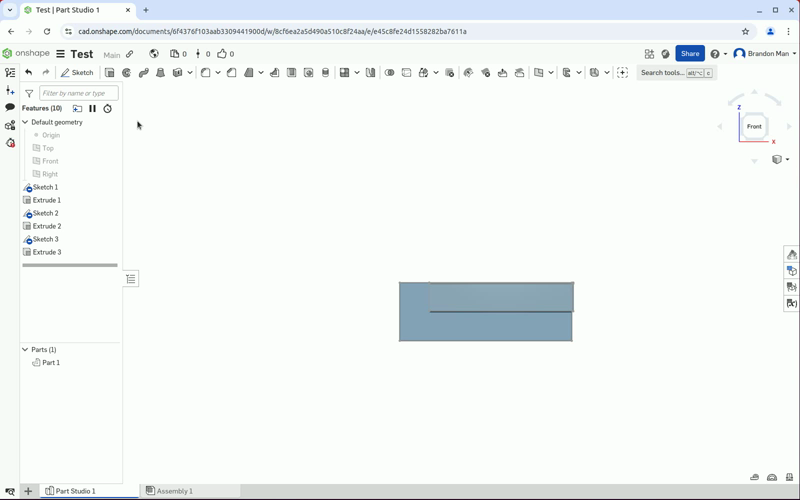
key(shift+7)
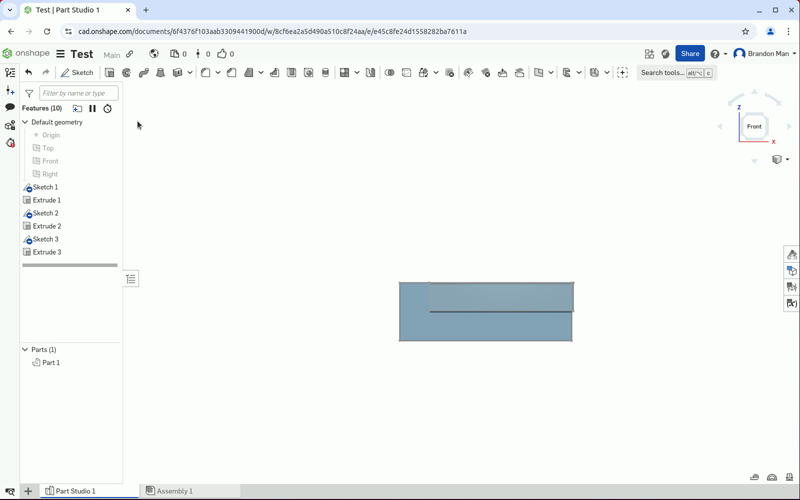
key(left, 2)
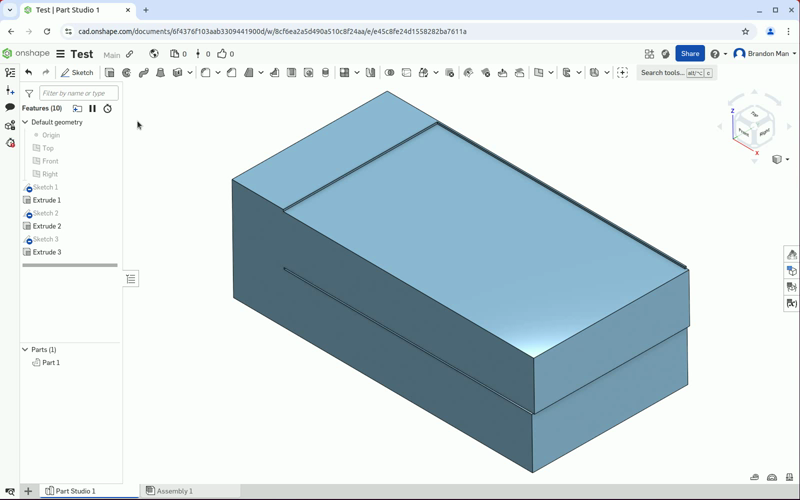
key(down, 2)
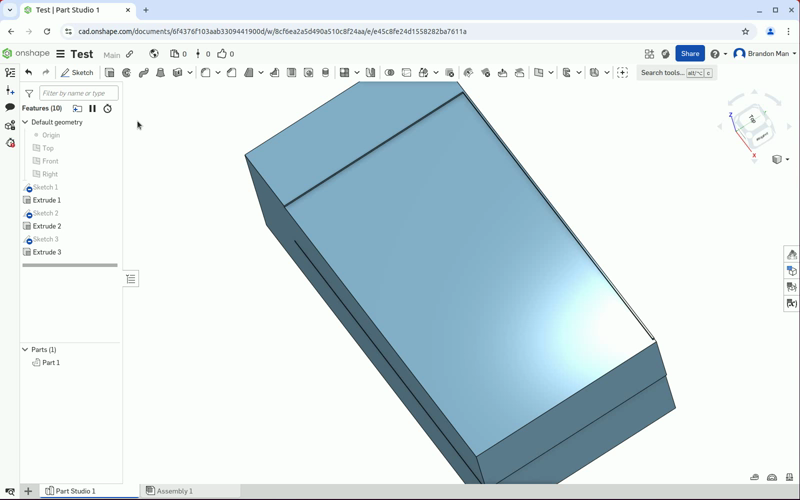
key(up, 2)
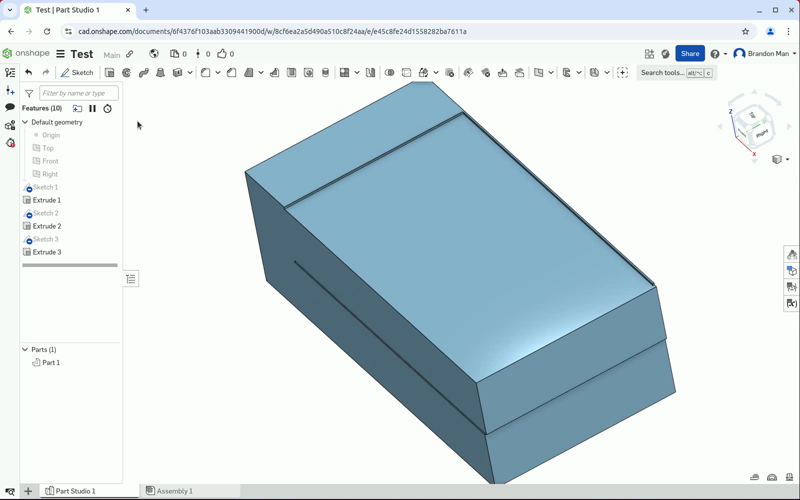
key(right, 2)
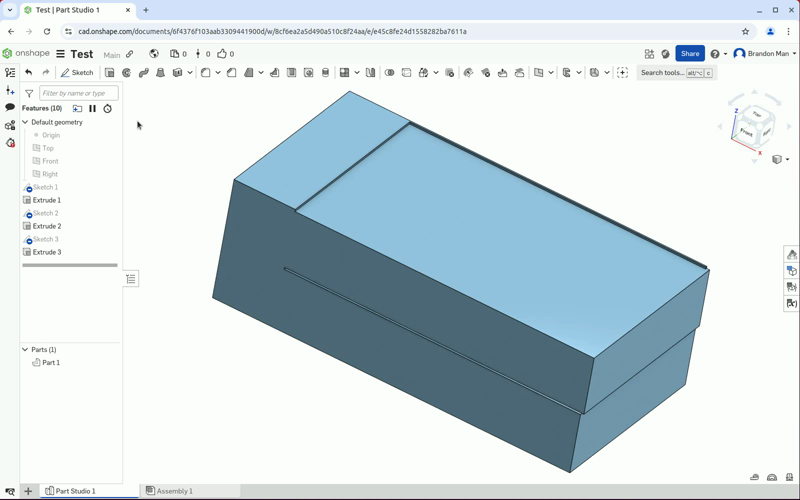
mouse_move(73, 189)
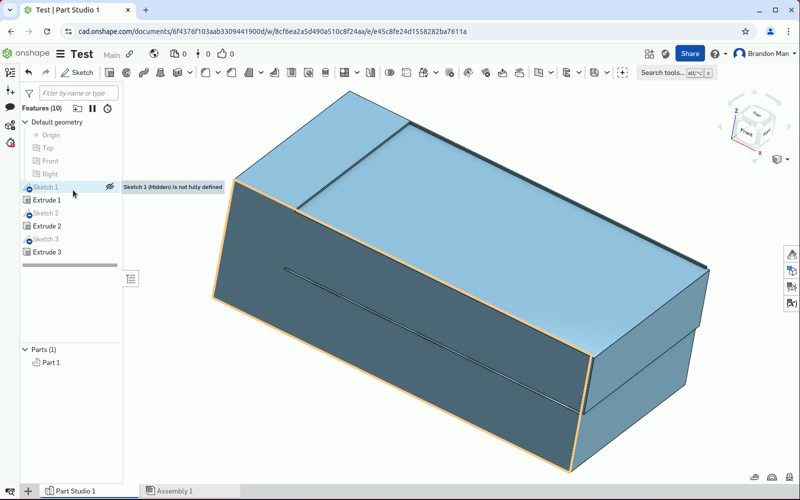
click(73, 189)